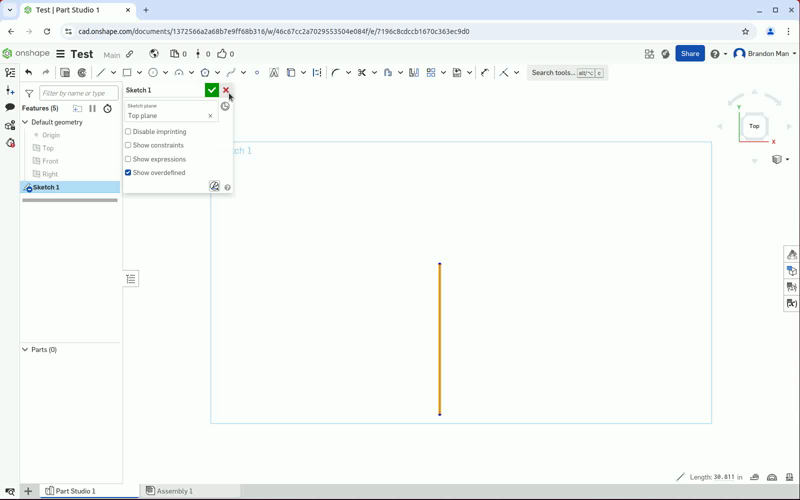
key(shift+h)
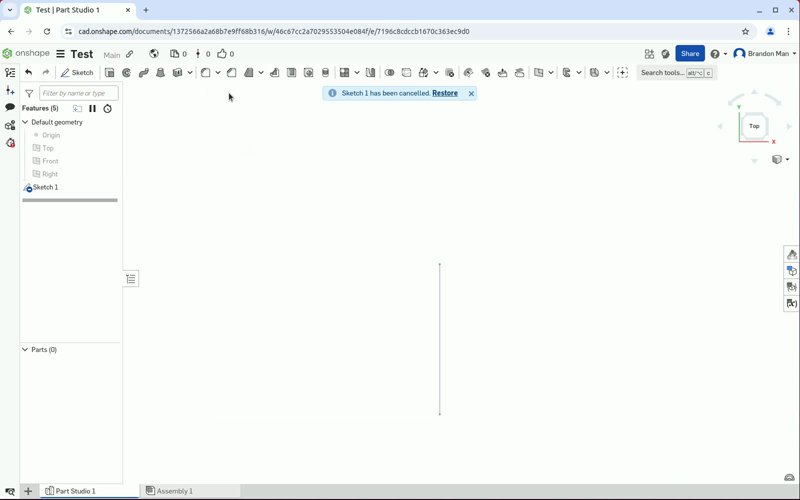
key(shift+s)
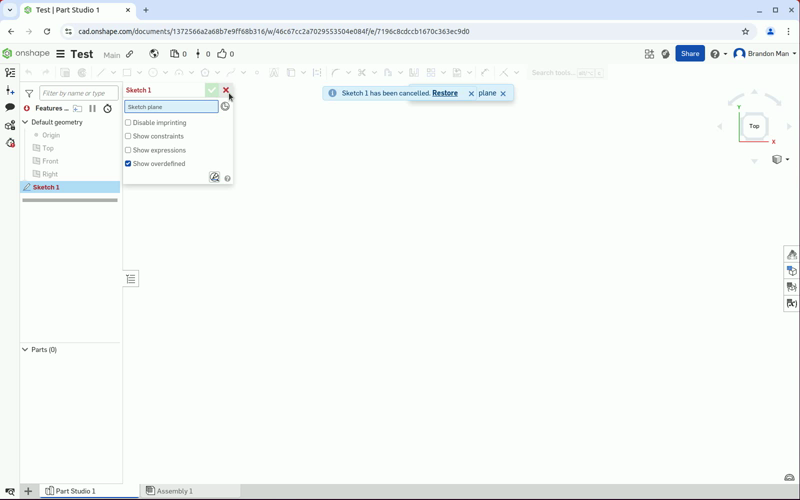
mouse_move(73, 150)
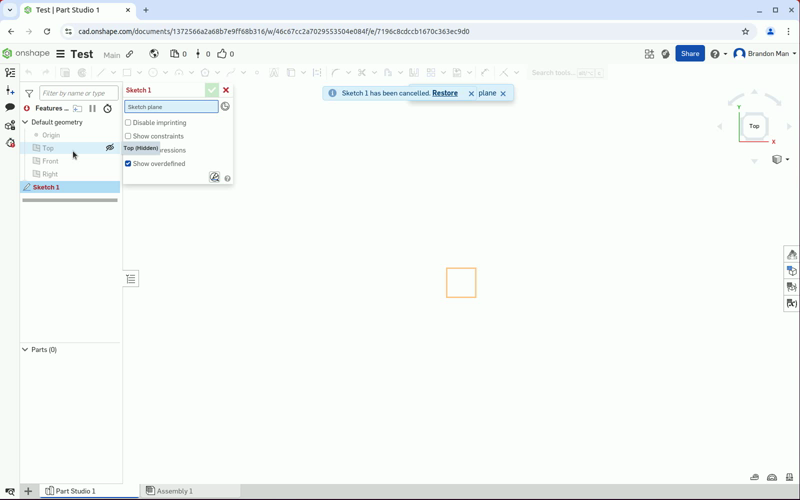
click(73, 150)
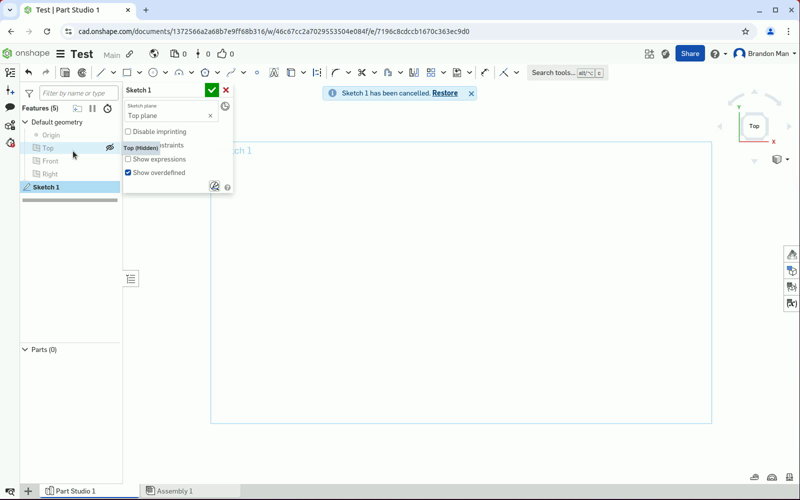
mouse_move(73, 352)
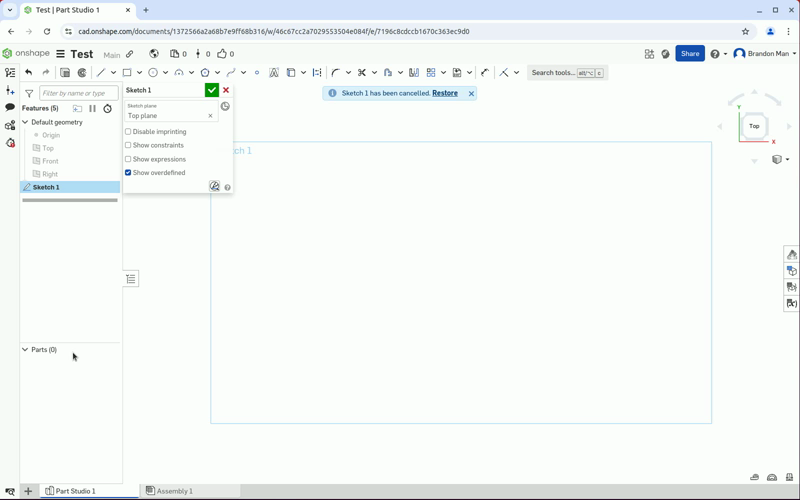
key(y)
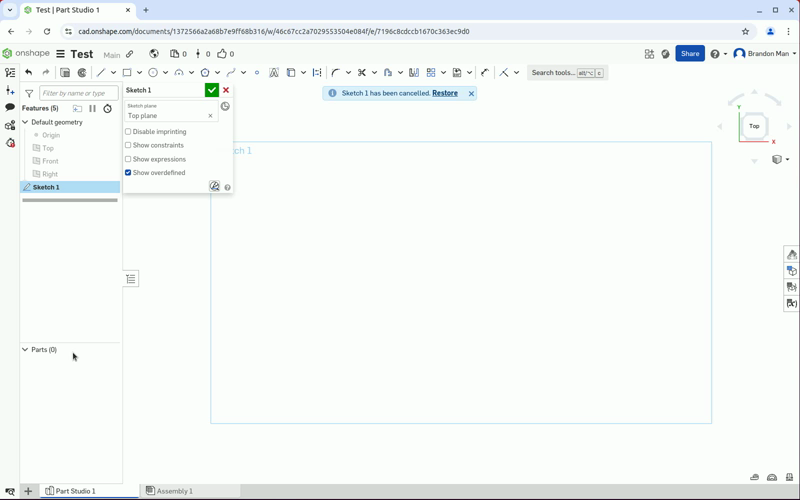
key(c)
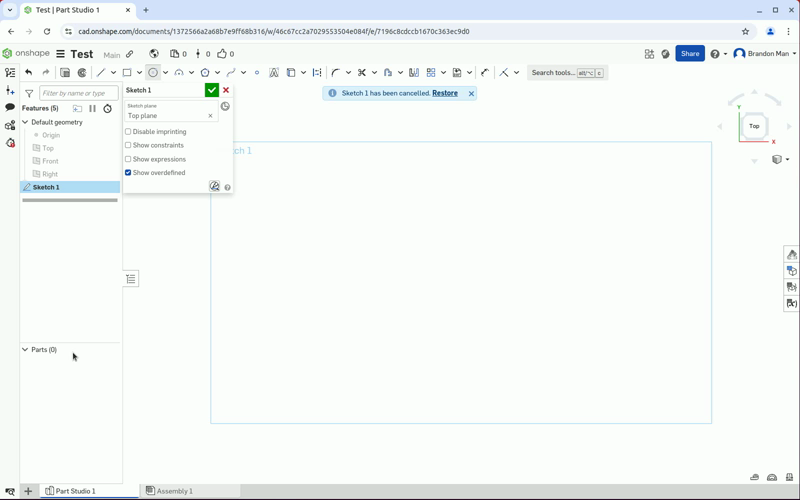
key_down(shift)
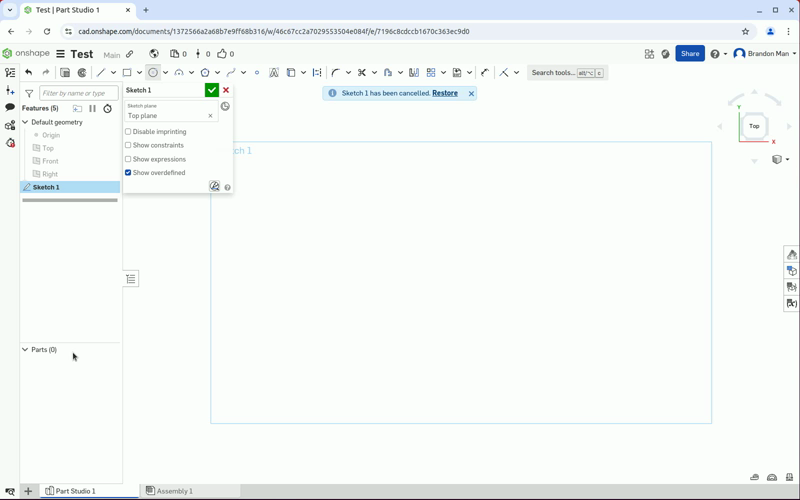
mouse_move(461, 282)
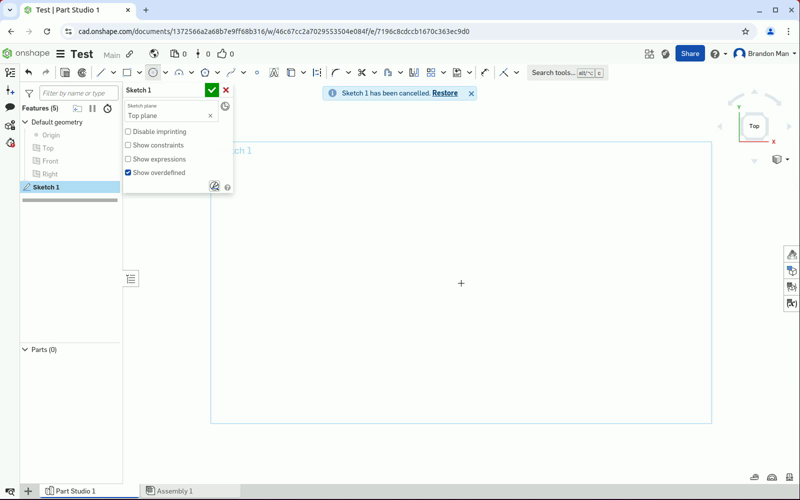
click(461, 282)
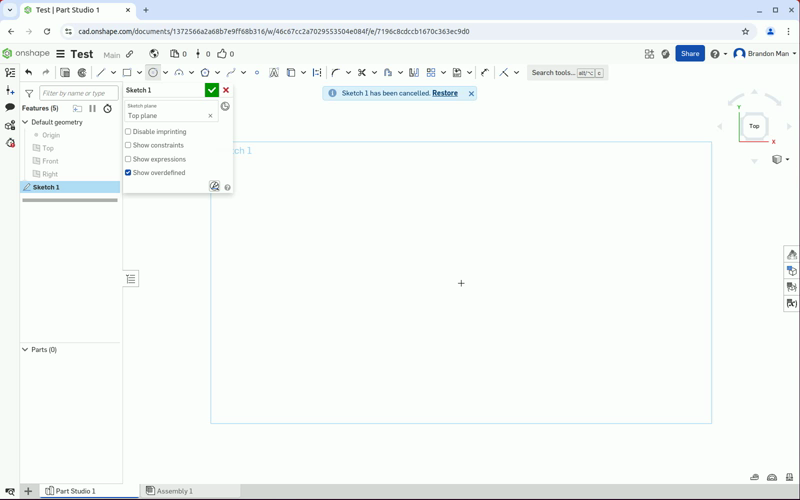
key_up(shift)
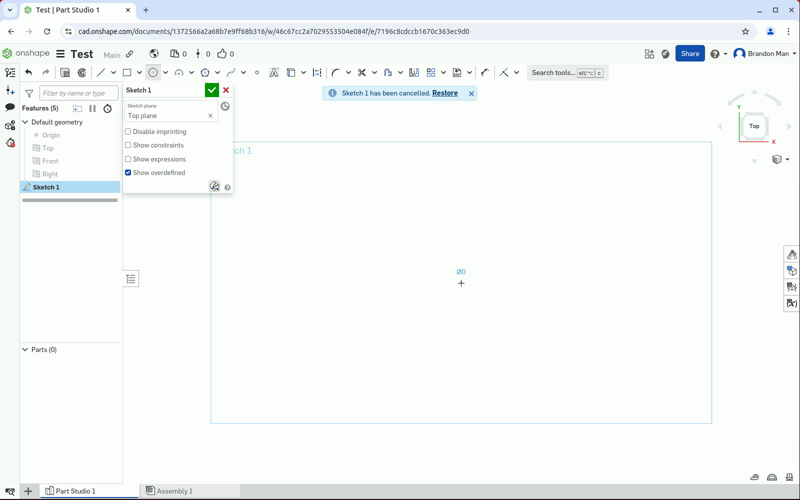
mouse_move(500, 282)
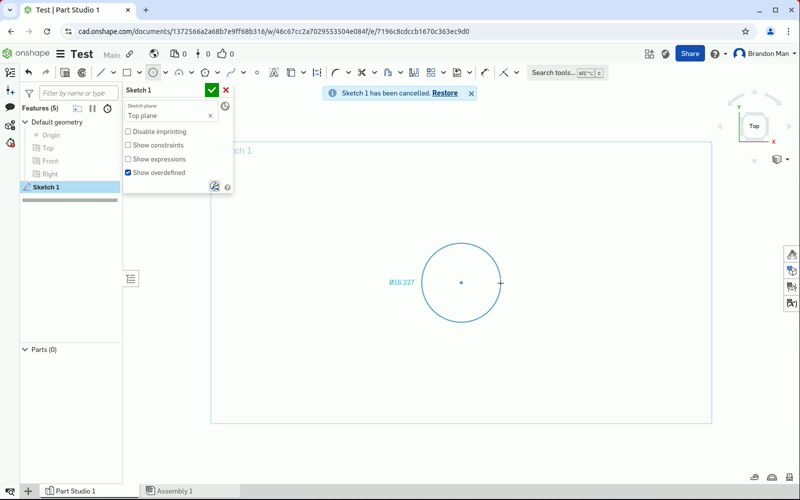
click(500, 282)
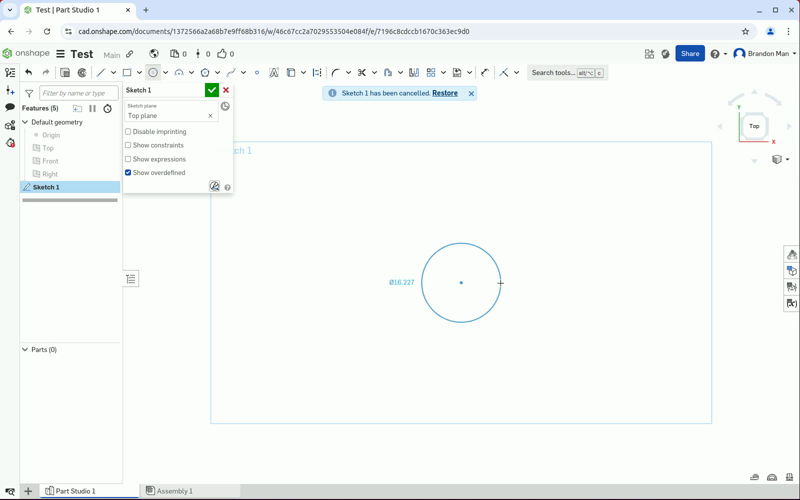
key(esc)
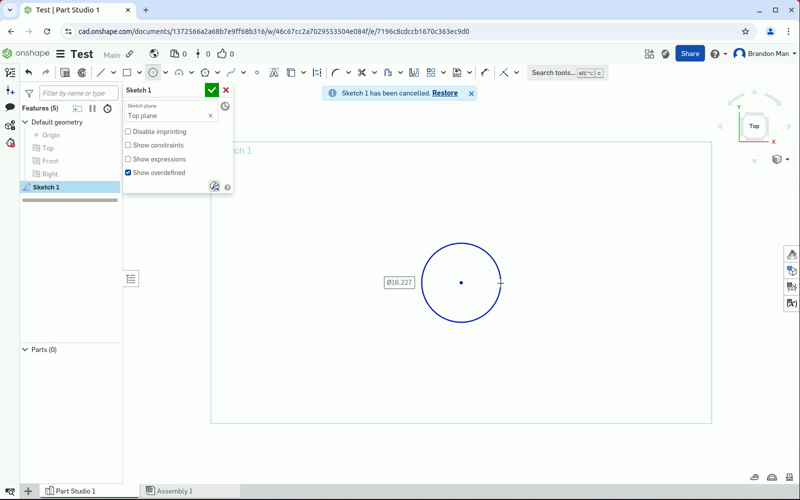
mouse_move(467, 305)
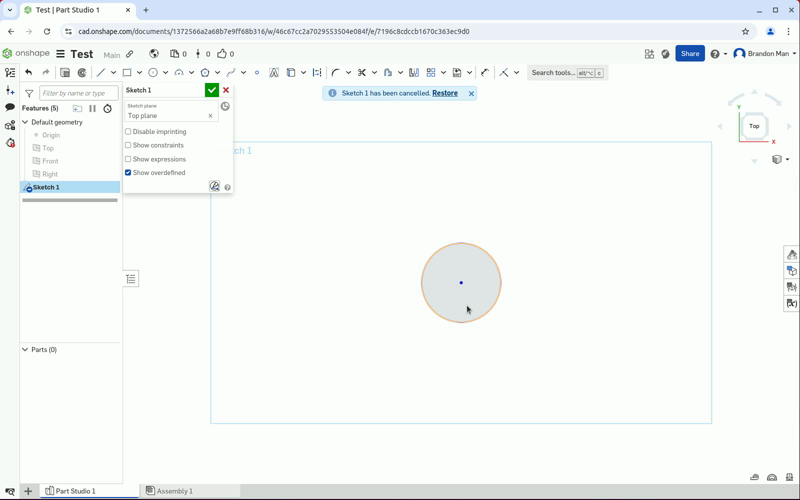
click(467, 305)
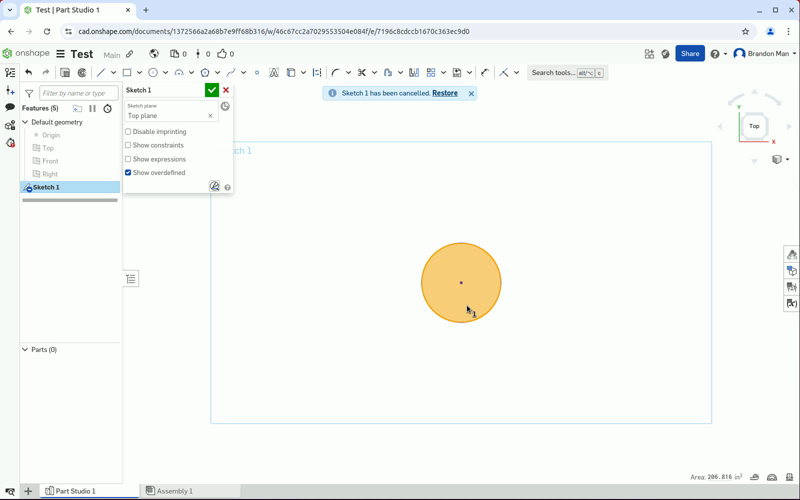
mouse_move(73, 352)
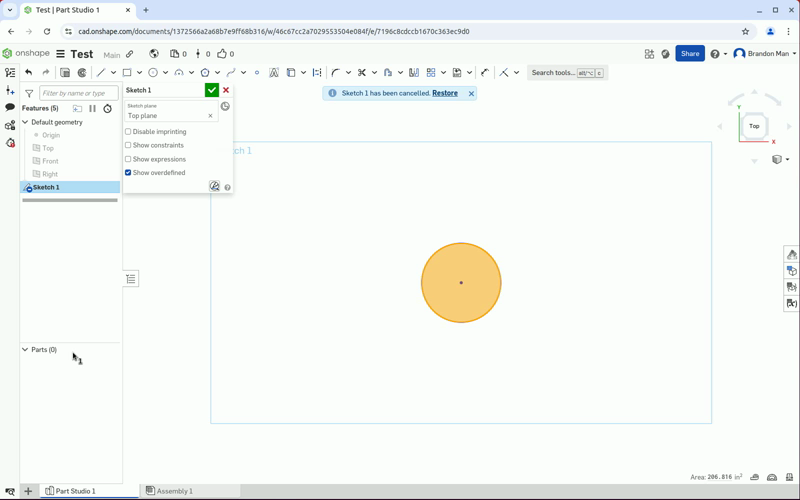
key(shift+y)
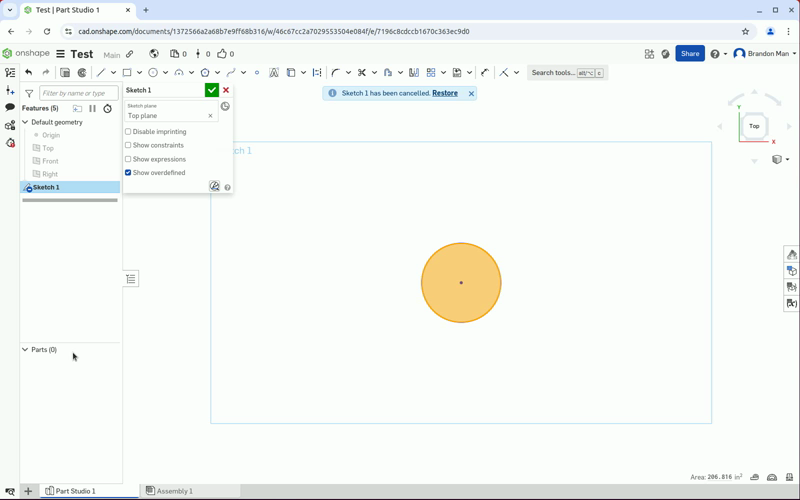
key(shift+e)
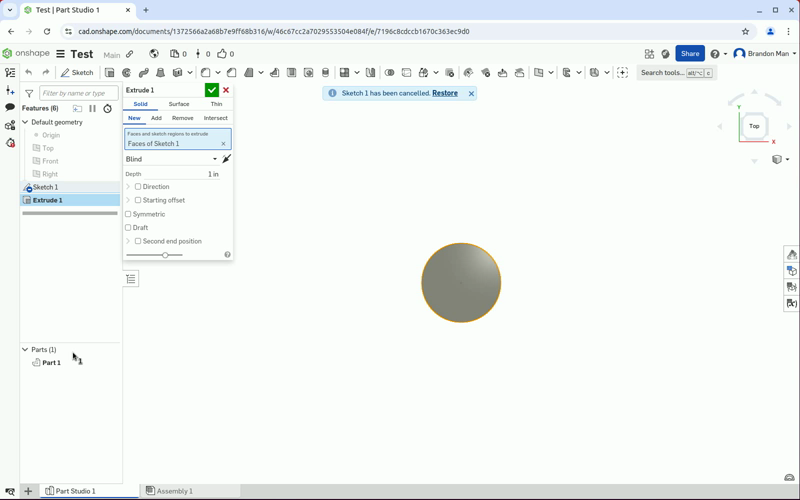
mouse_move(143, 106)
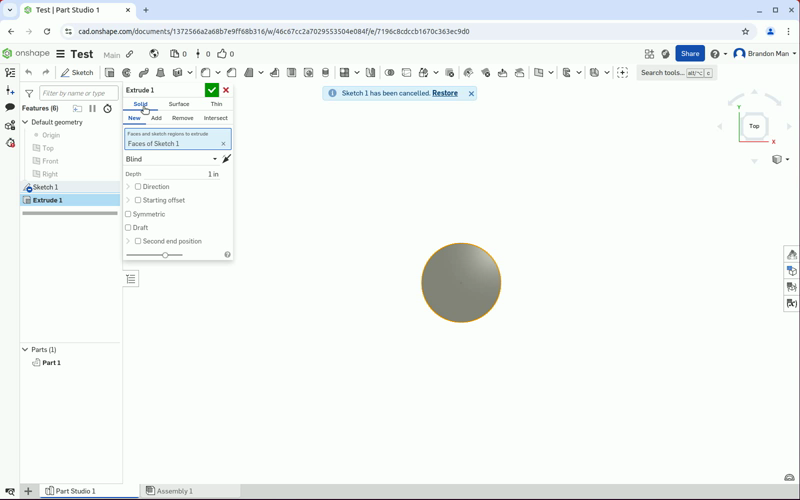
click(143, 106)
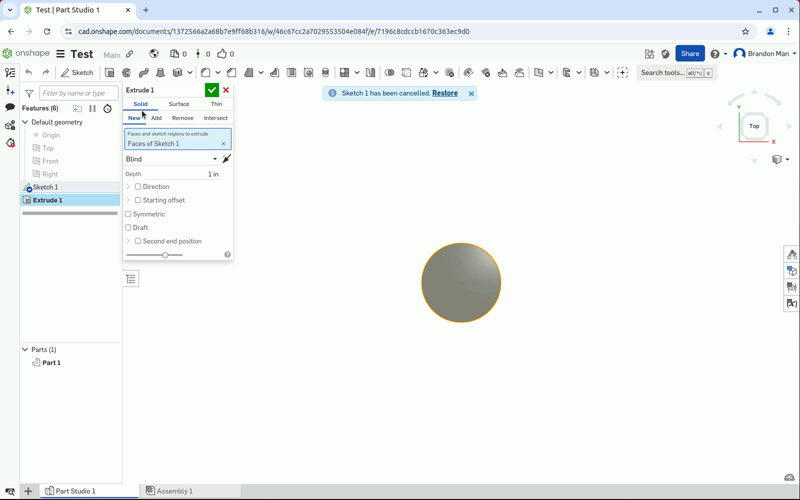
mouse_move(137, 120)
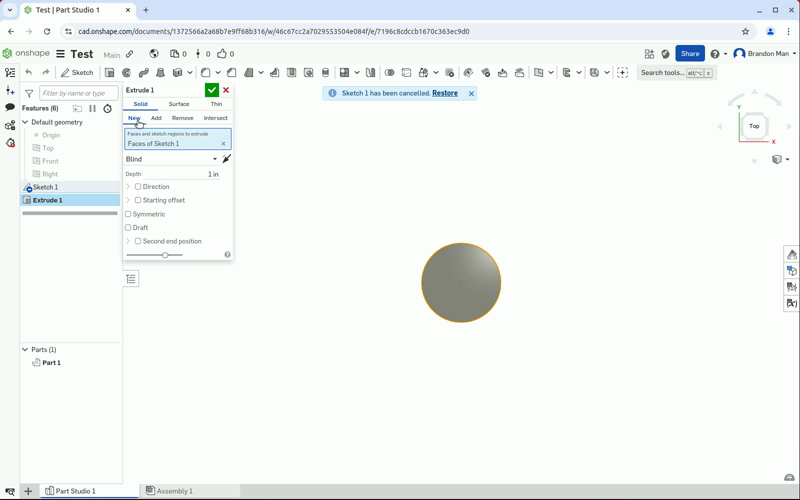
click(137, 120)
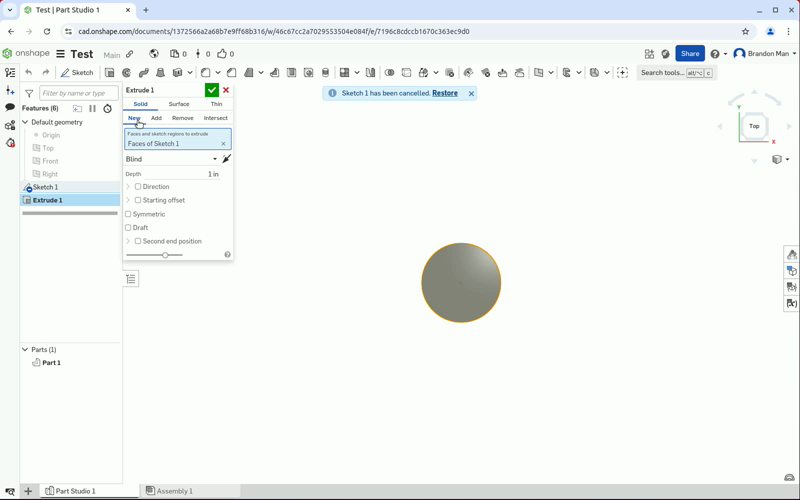
key(tab, 4)
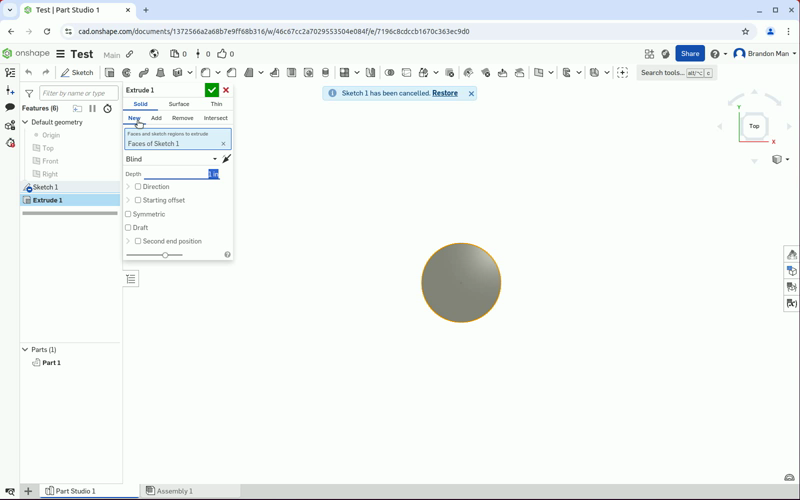
text(23.108)
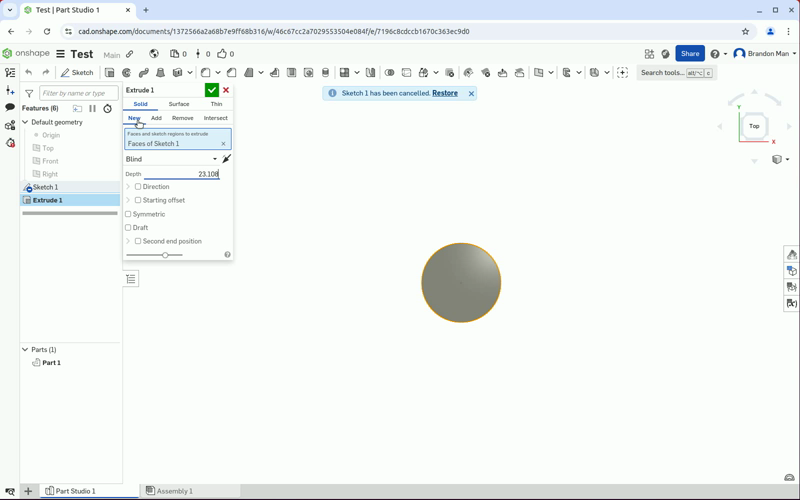
key(enter)
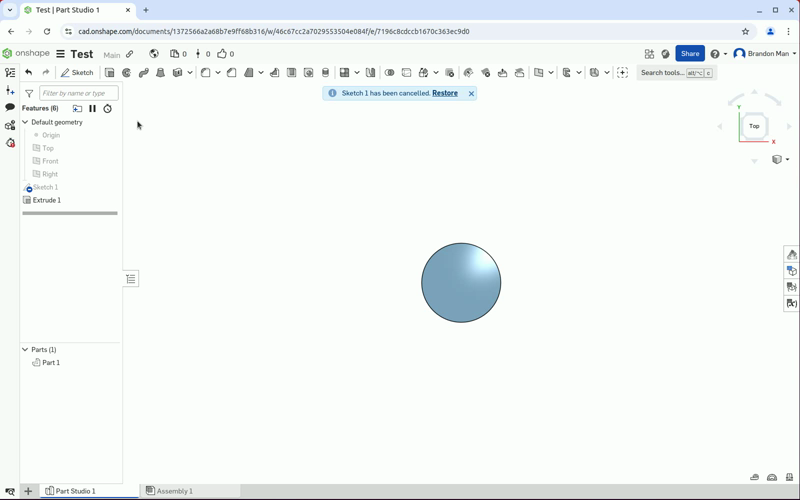
key(shift+h)
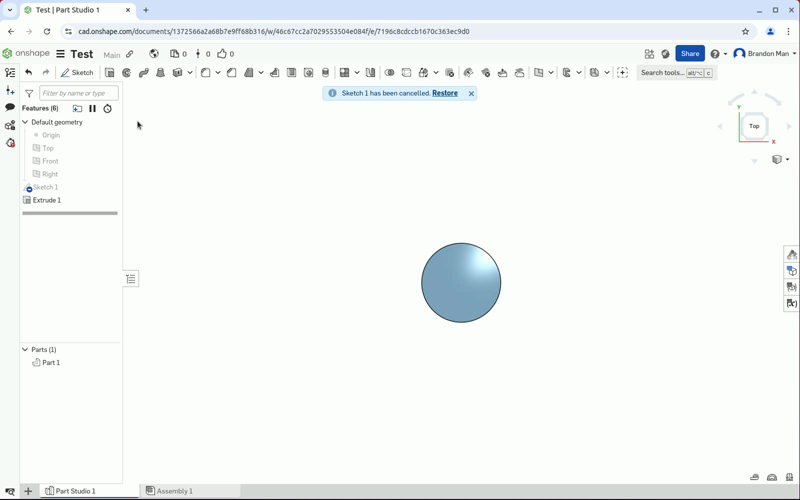
key(shift+h)
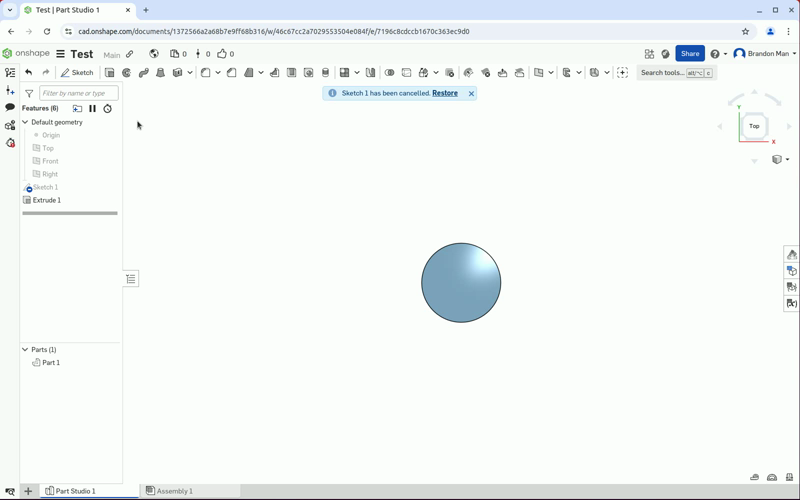
mouse_move(73, 189)
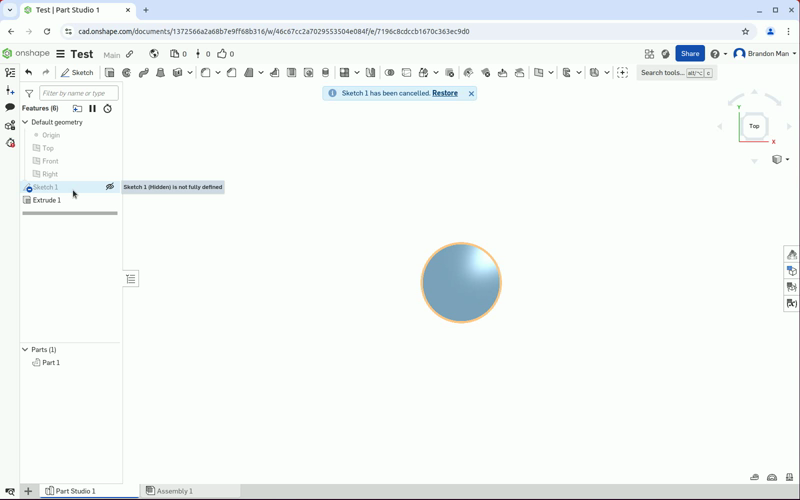
click(73, 189)
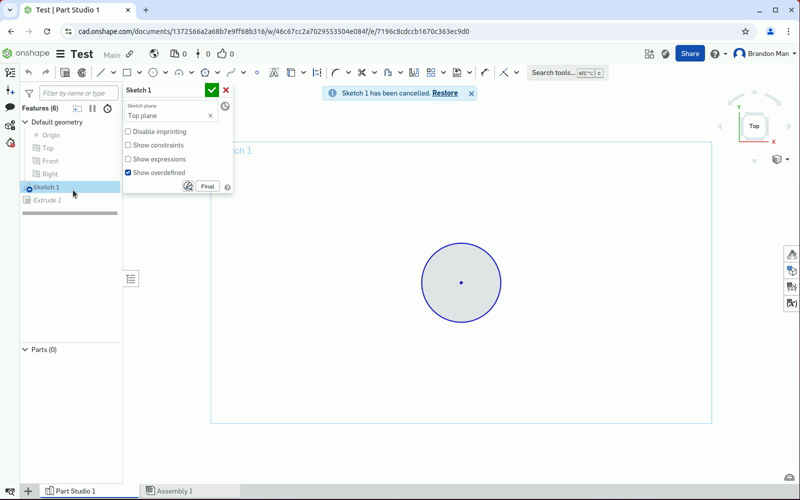
mouse_move(229, 92)
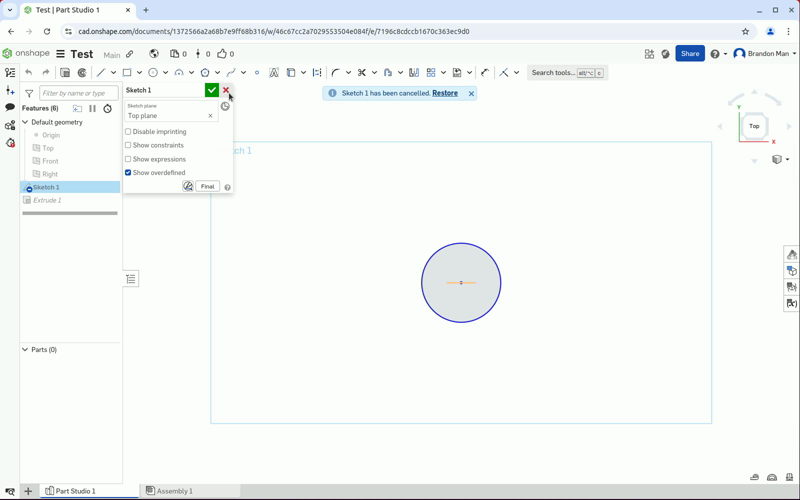
click(229, 92)
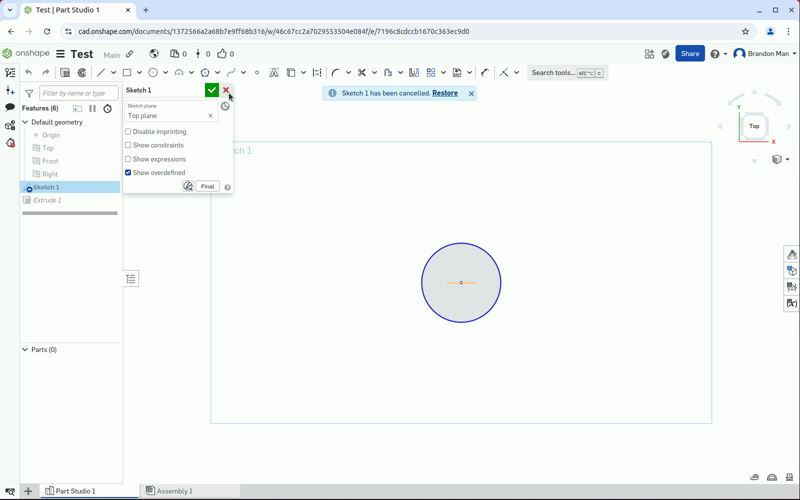
key(shift+s)
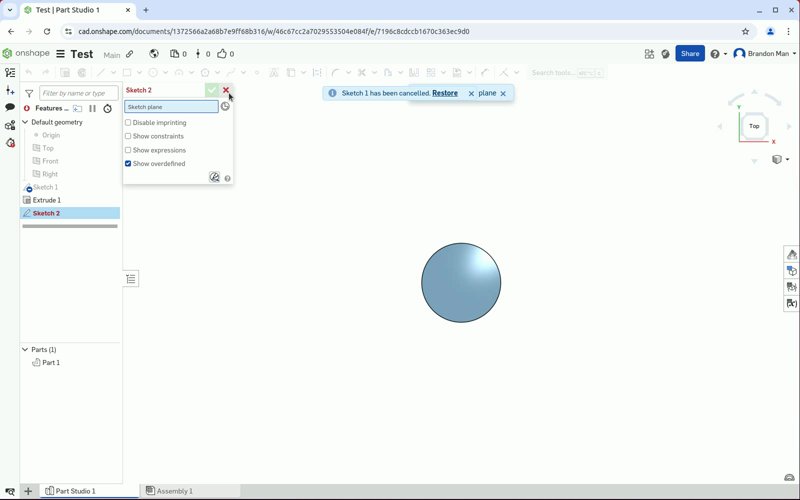
mouse_move(73, 150)
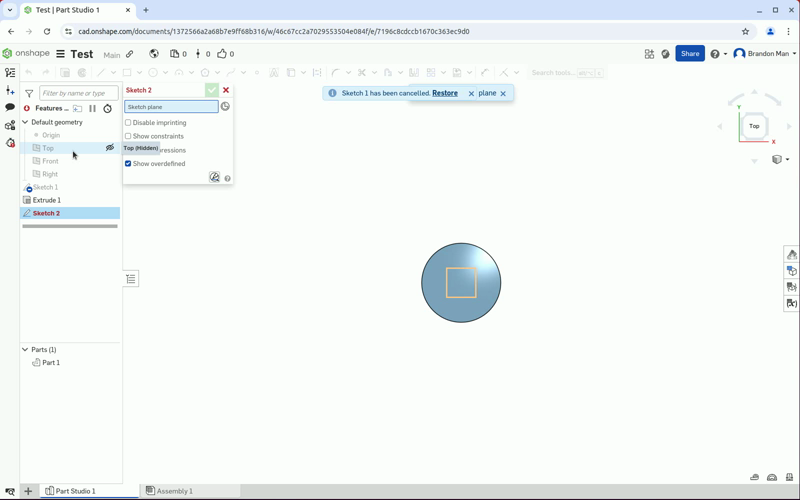
click(73, 150)
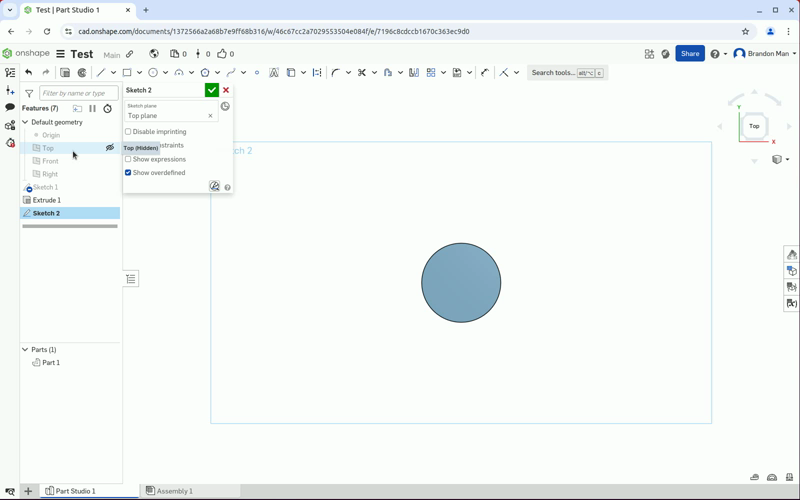
mouse_move(73, 352)
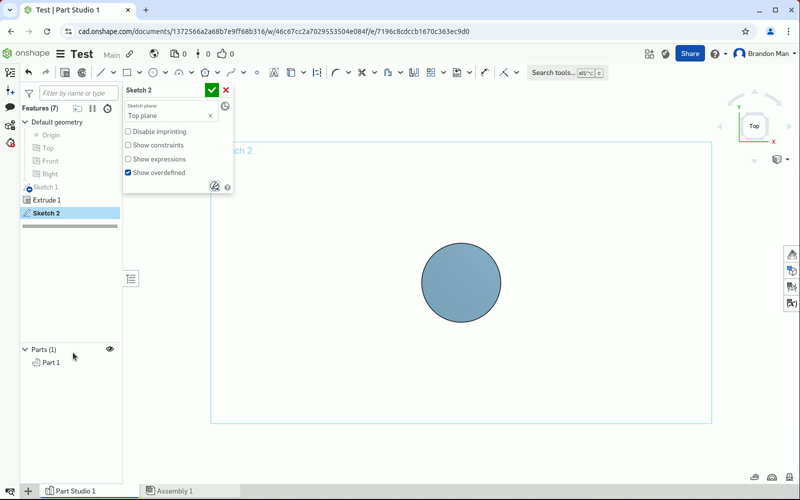
key(y)
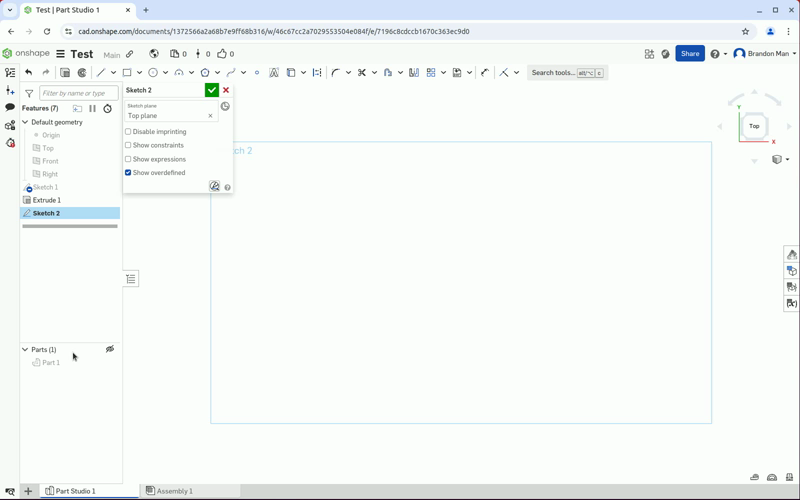
key(c)
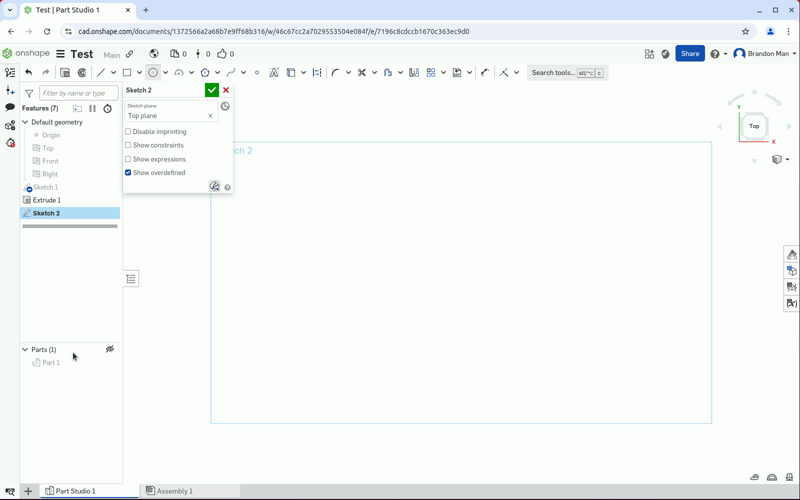
key_down(shift)
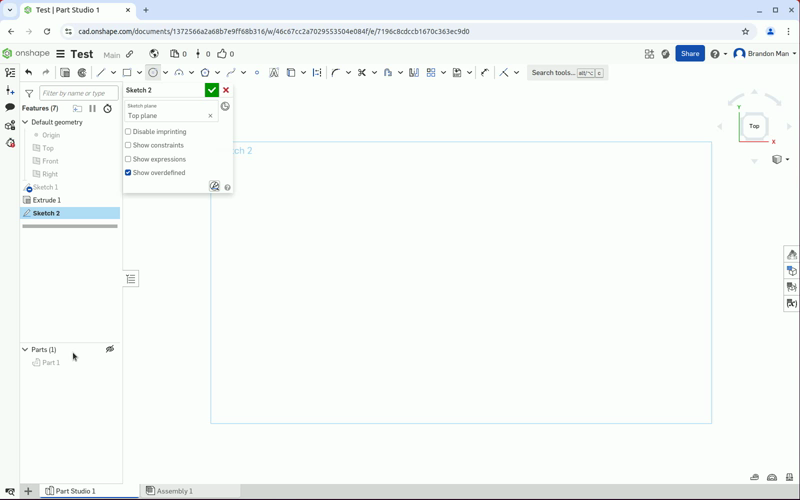
mouse_move(461, 282)
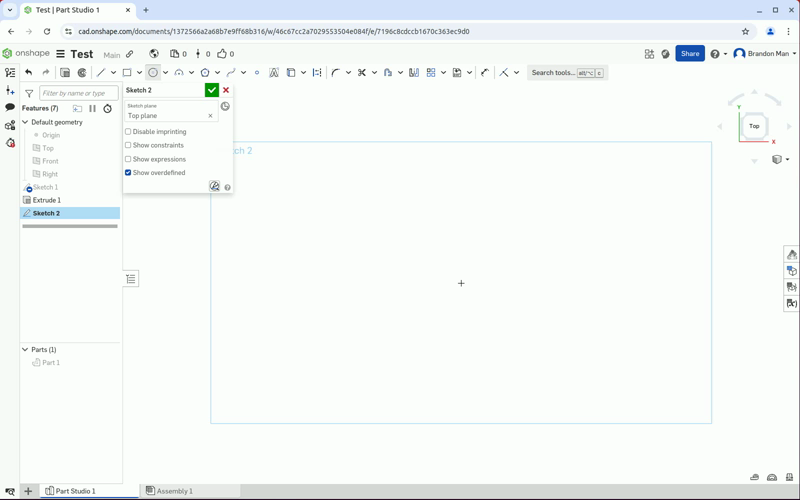
click(461, 282)
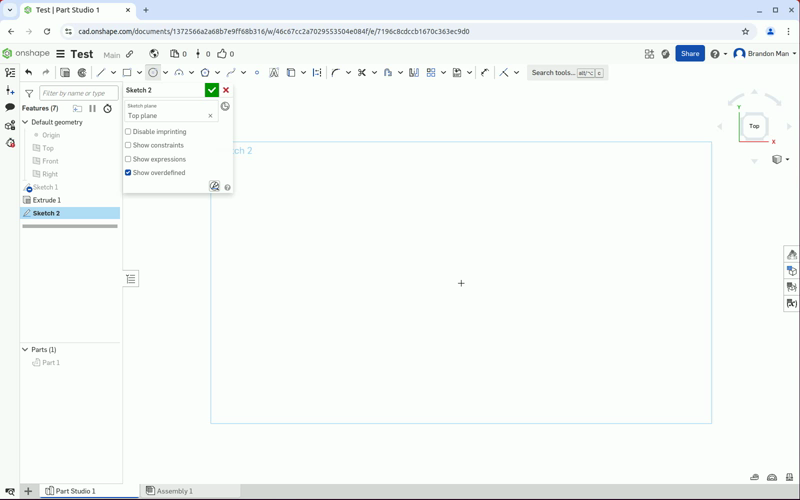
key_up(shift)
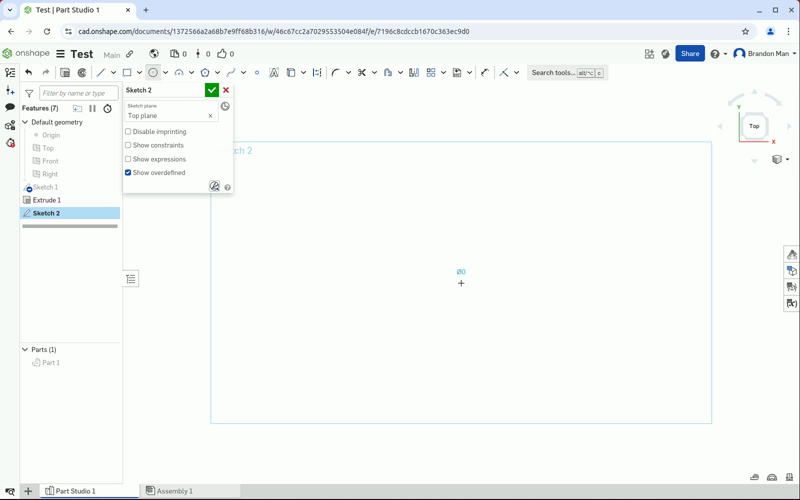
mouse_move(500, 282)
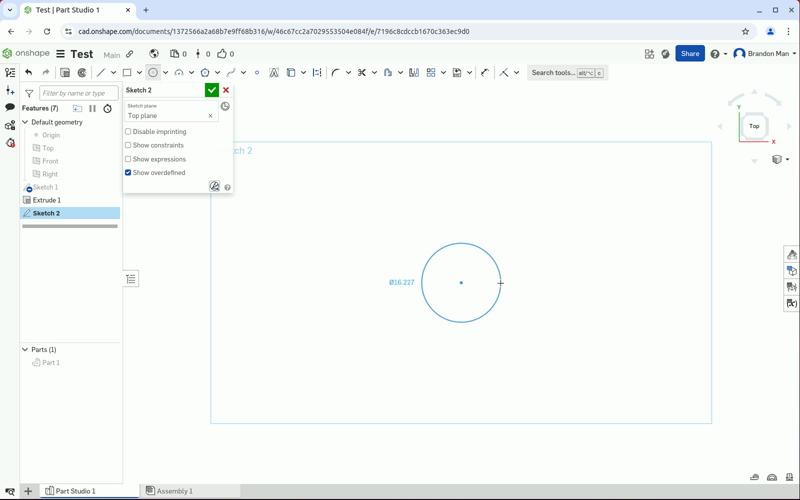
click(500, 282)
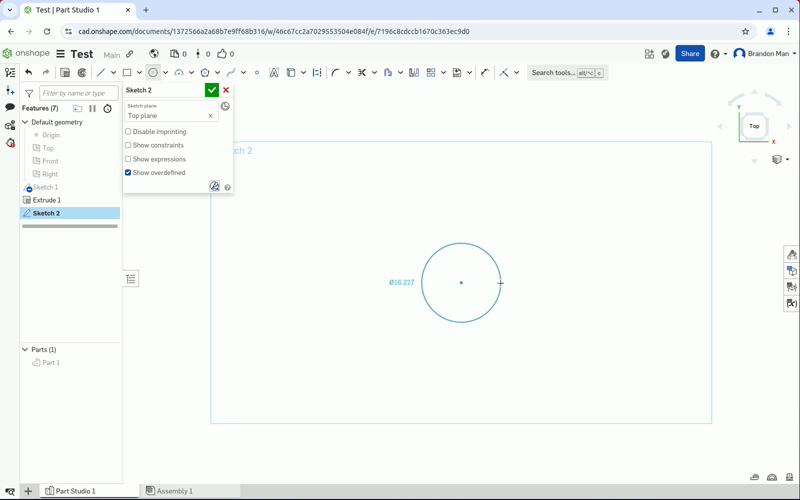
key(esc)
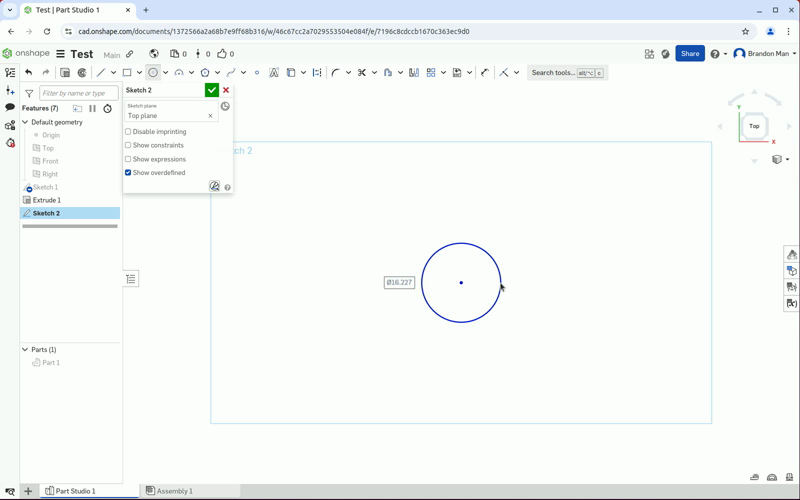
mouse_move(467, 314)
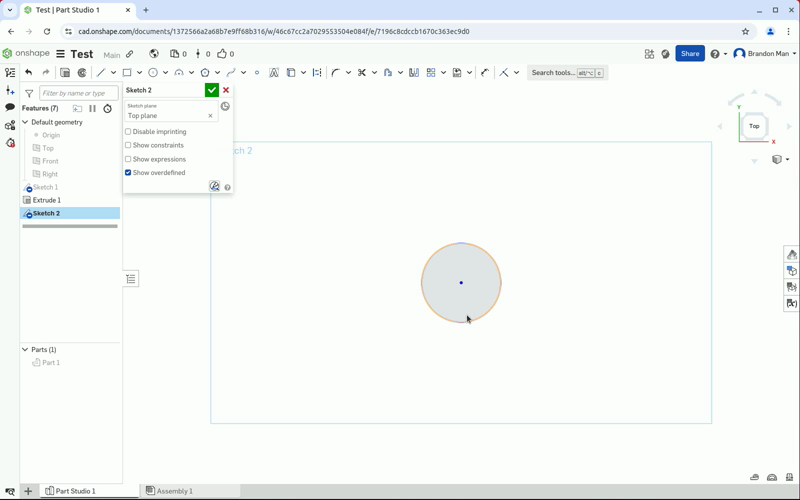
click(467, 314)
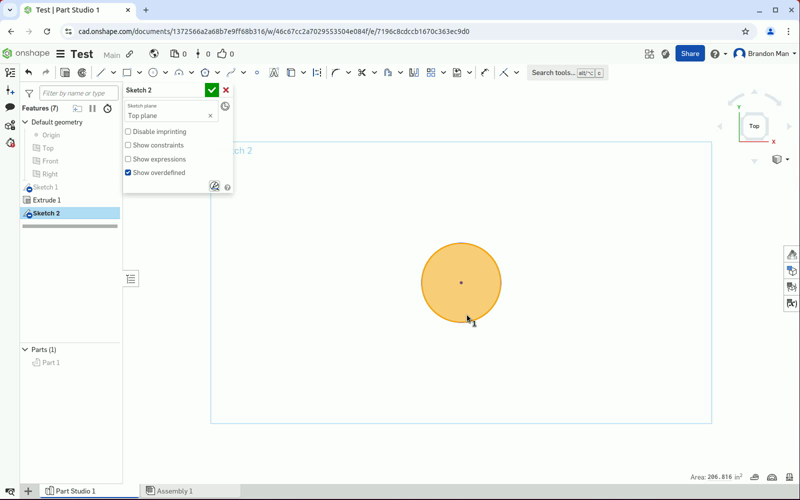
mouse_move(73, 352)
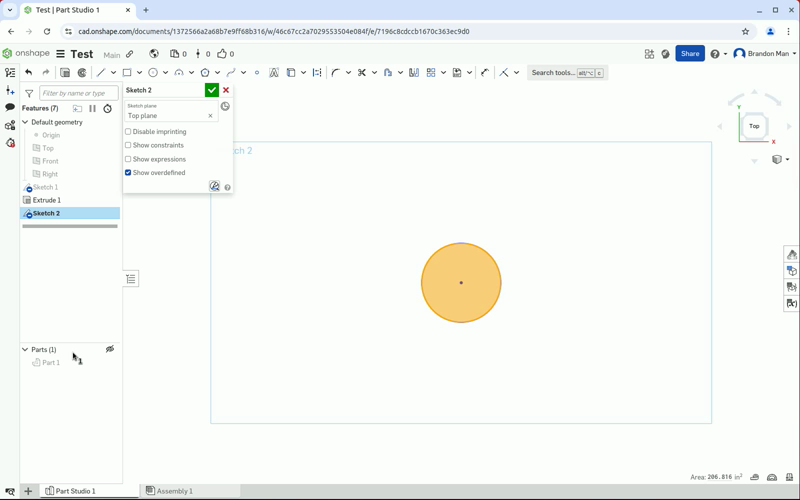
key(shift+y)
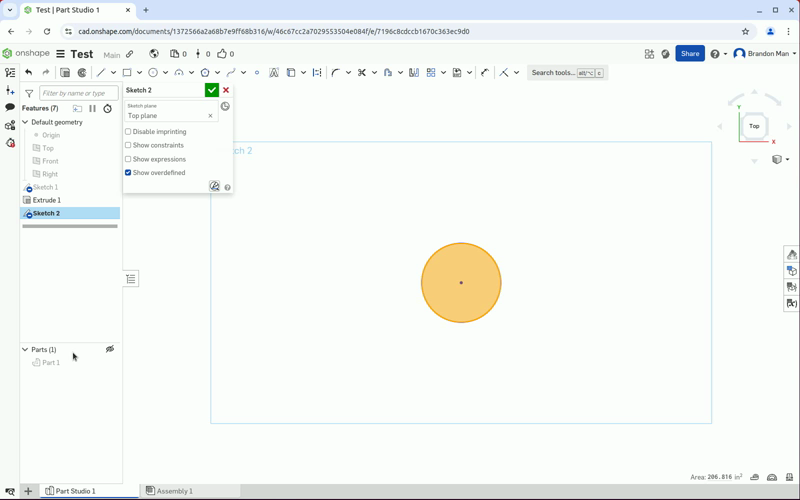
key(shift+e)
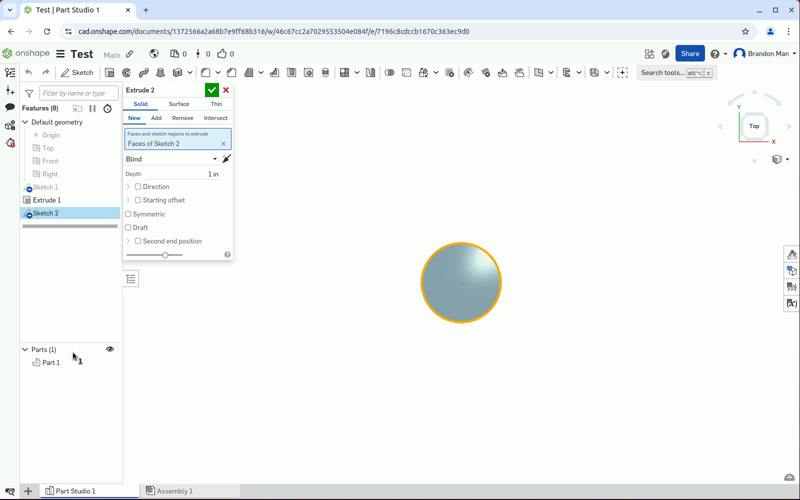
mouse_move(143, 106)
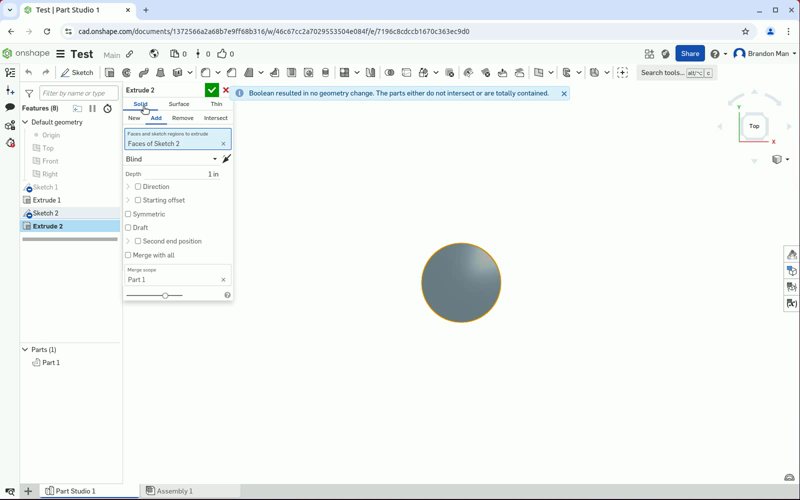
click(143, 106)
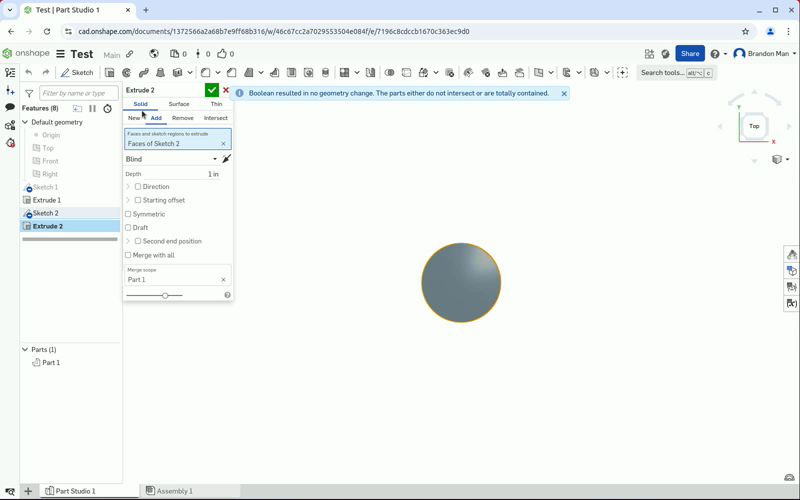
mouse_move(137, 120)
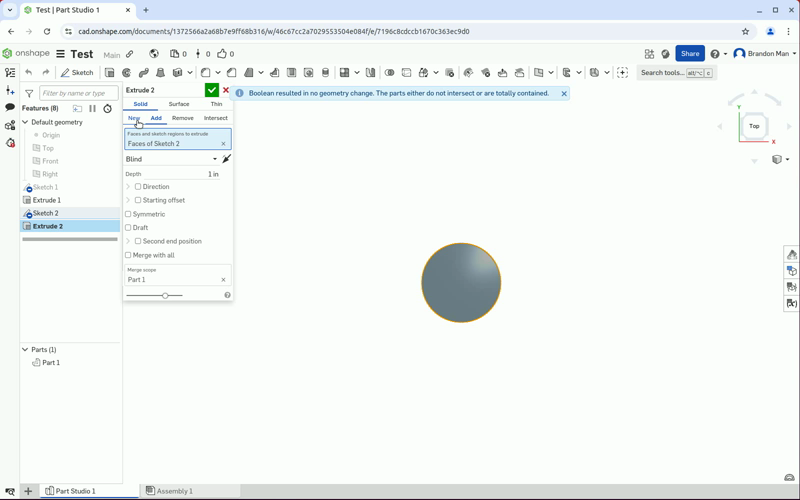
click(137, 120)
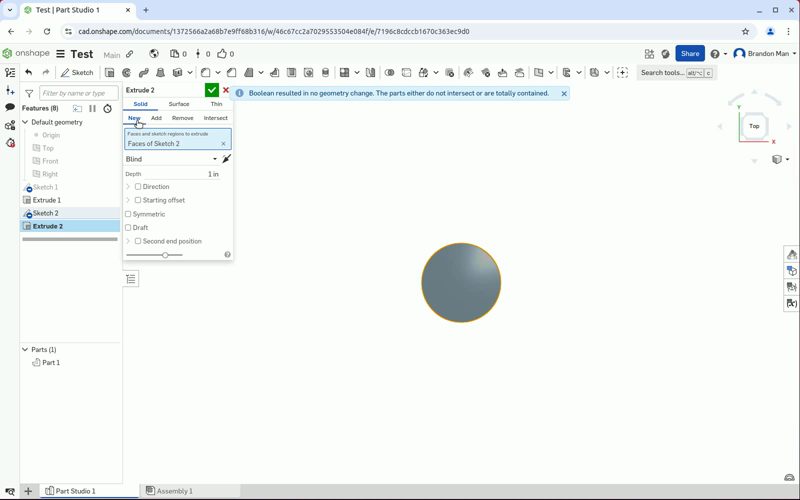
key(tab, 4)
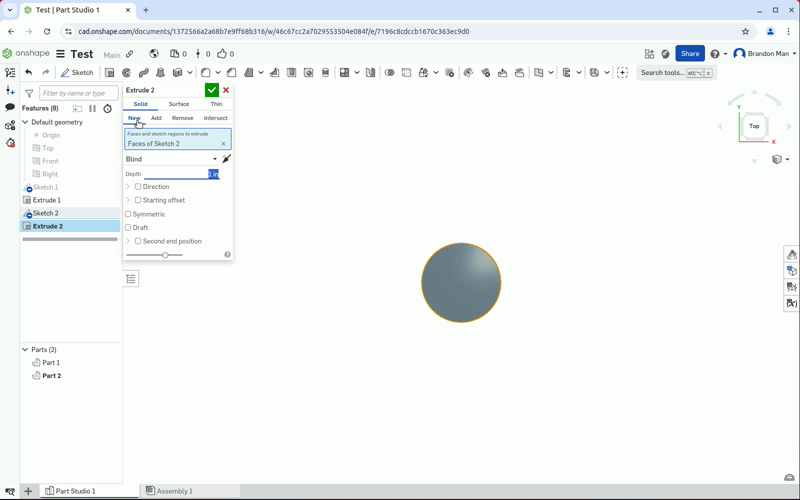
text(23.108)
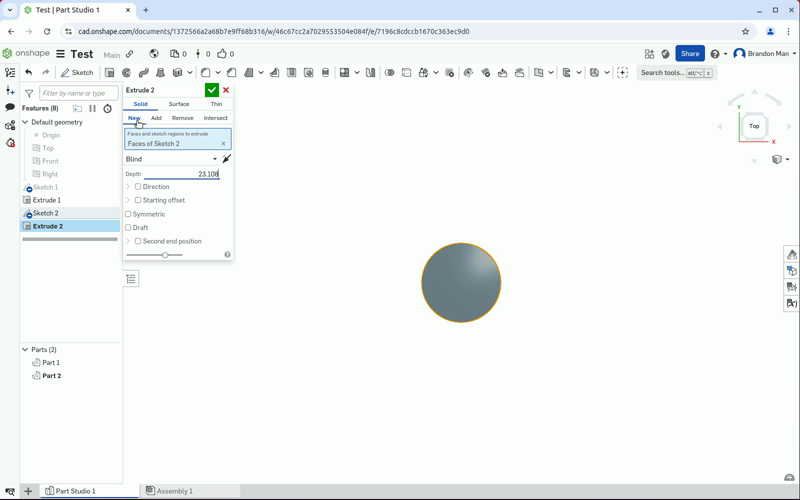
key(enter)
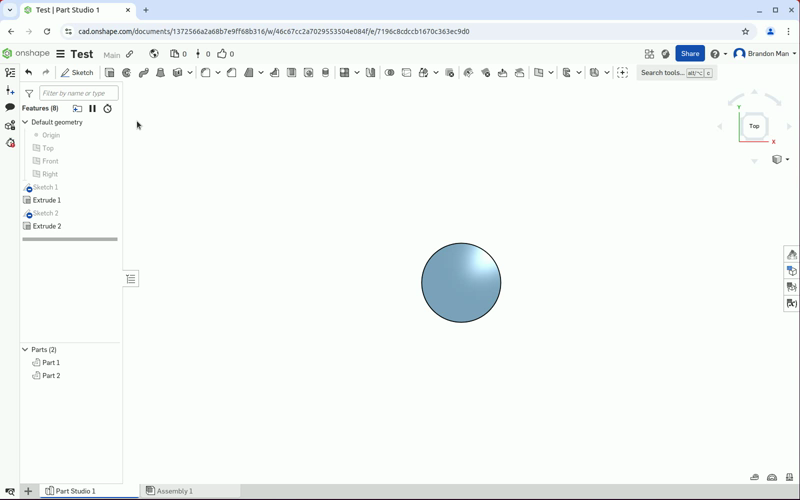
key(shift+h)
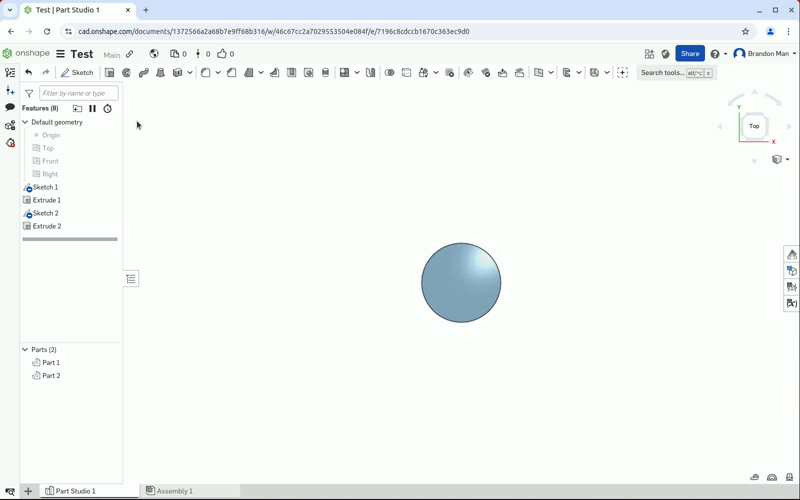
key(shift+h)
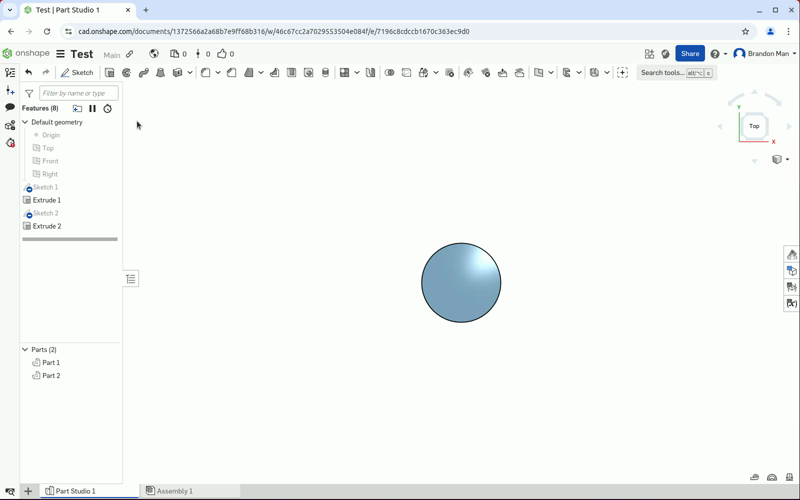
mouse_move(73, 189)
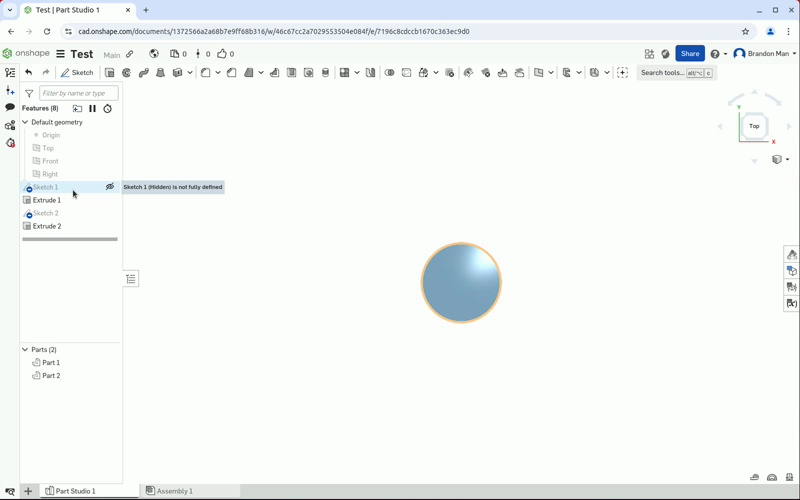
click(73, 189)
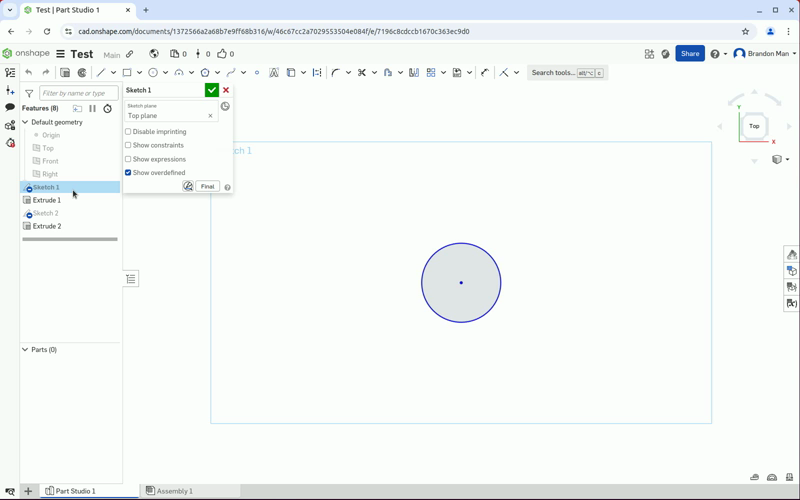
mouse_move(229, 92)
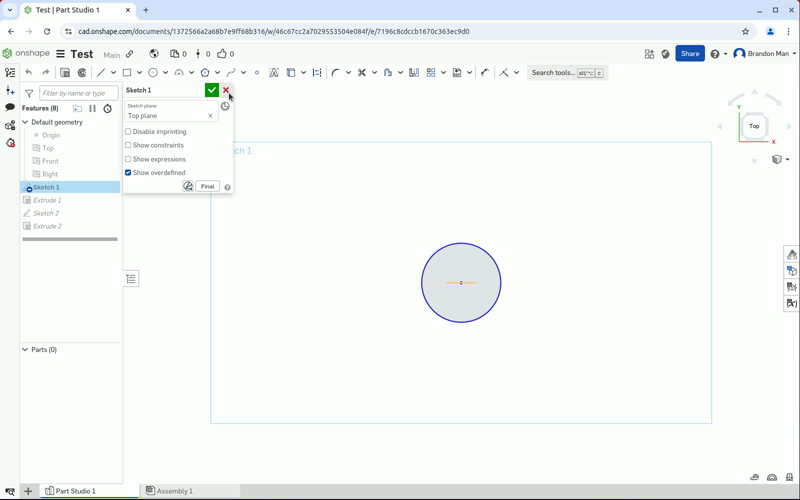
click(229, 92)
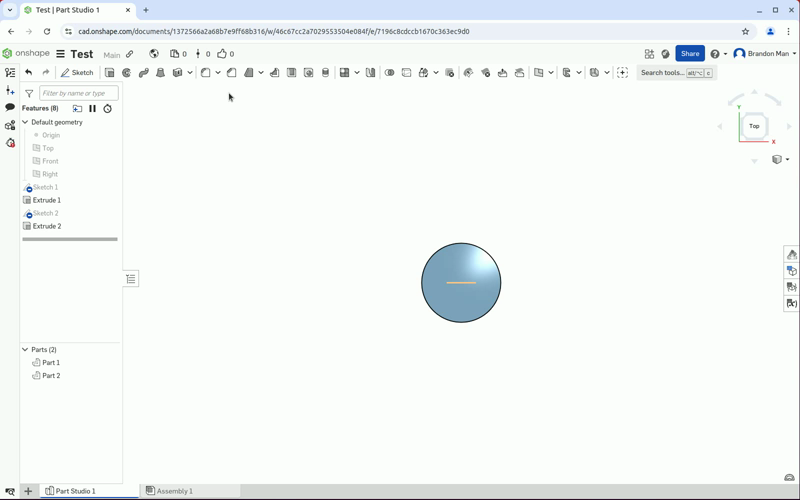
mouse_move(541, 75)
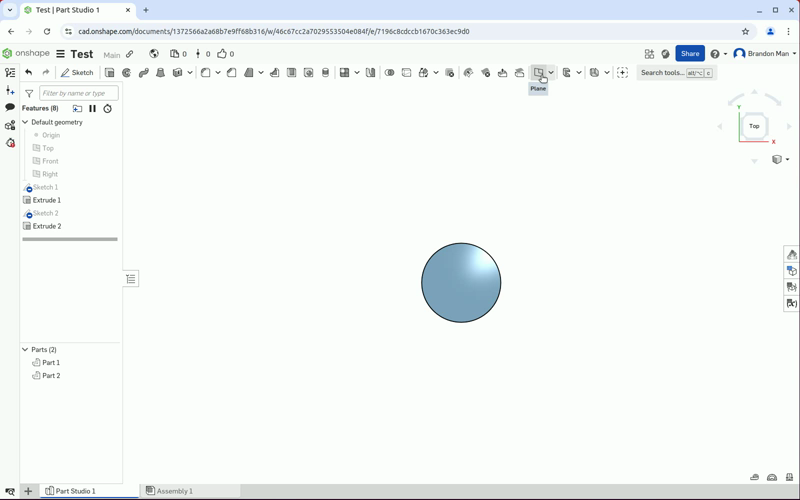
click(541, 75)
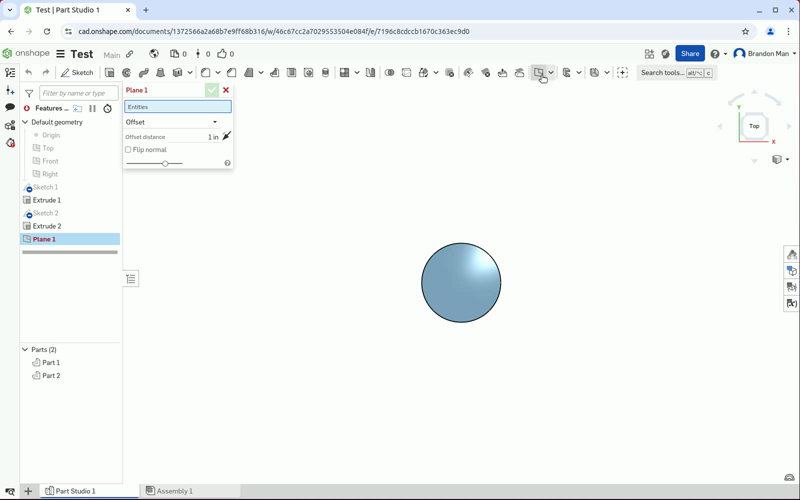
mouse_move(73, 150)
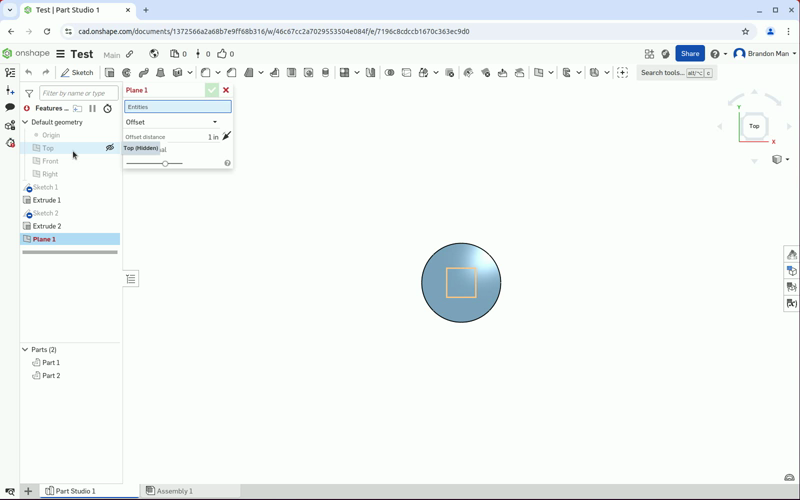
click(73, 150)
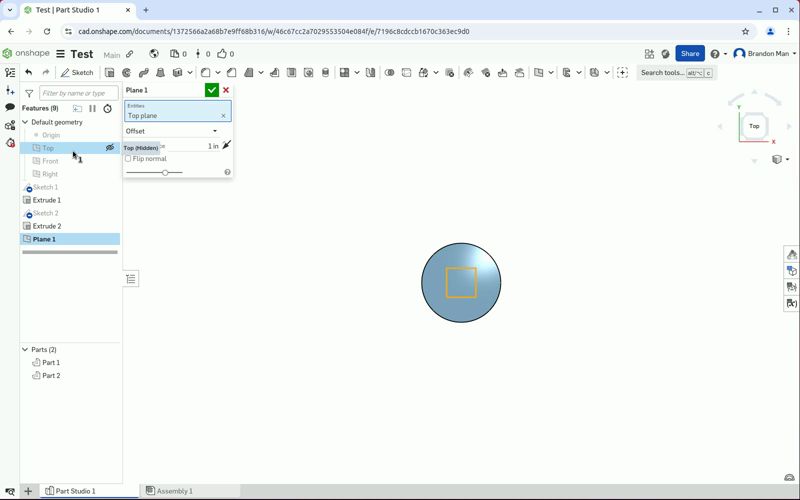
key(tab, 2)
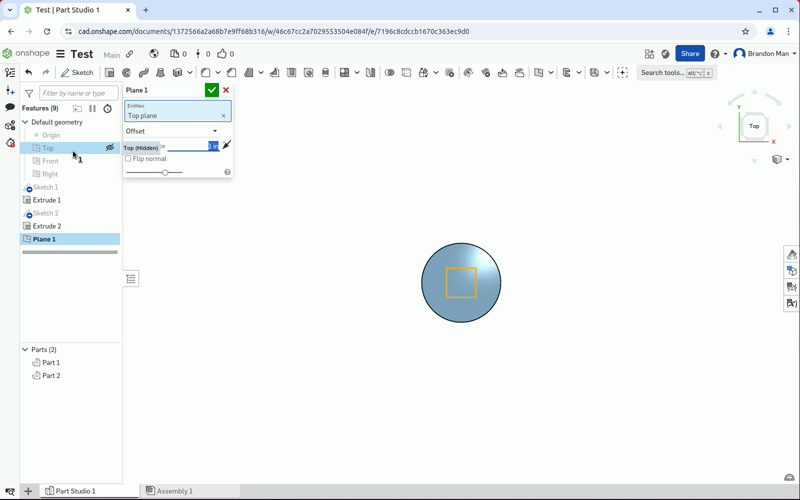
text(23.108)
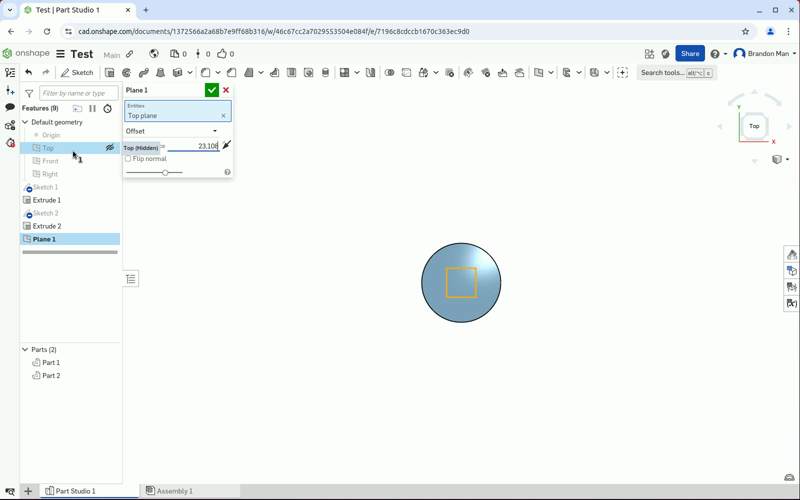
key(enter, 2)
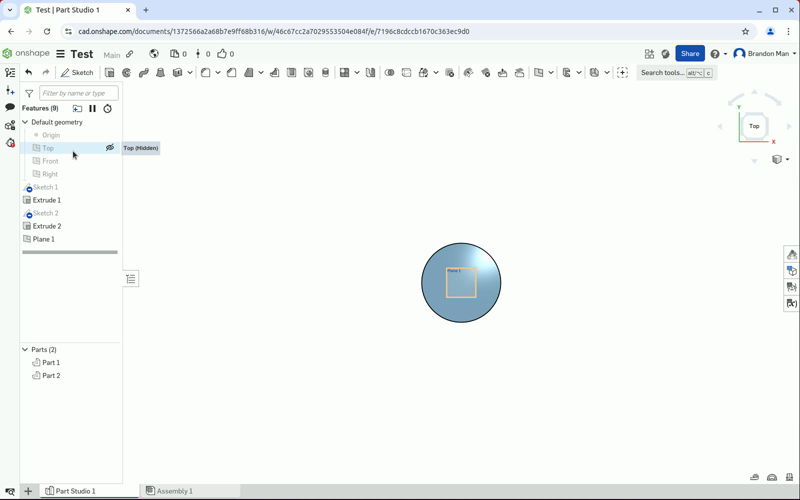
key(shift+s)
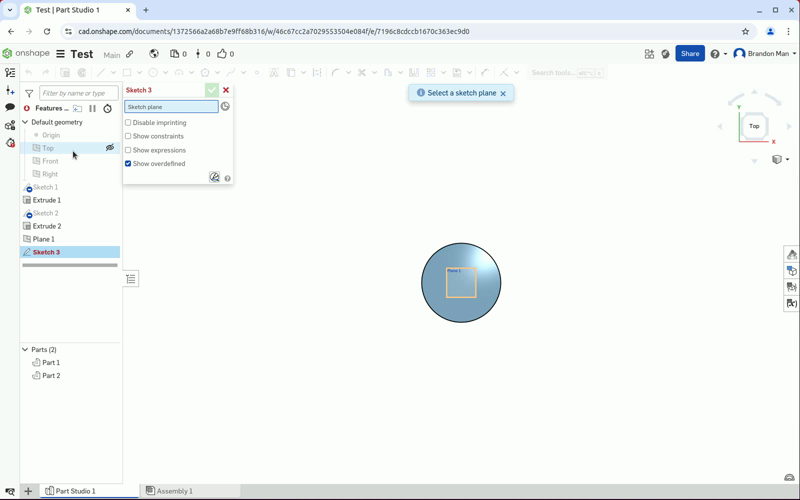
mouse_move(73, 241)
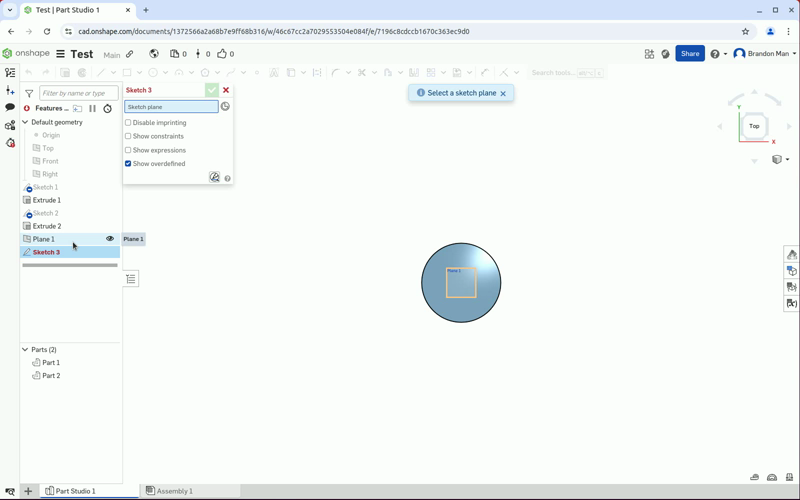
click(73, 241)
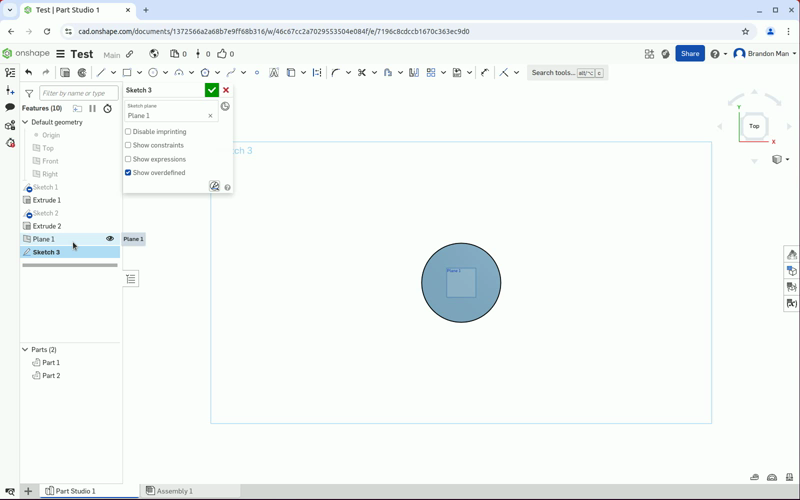
mouse_move(73, 352)
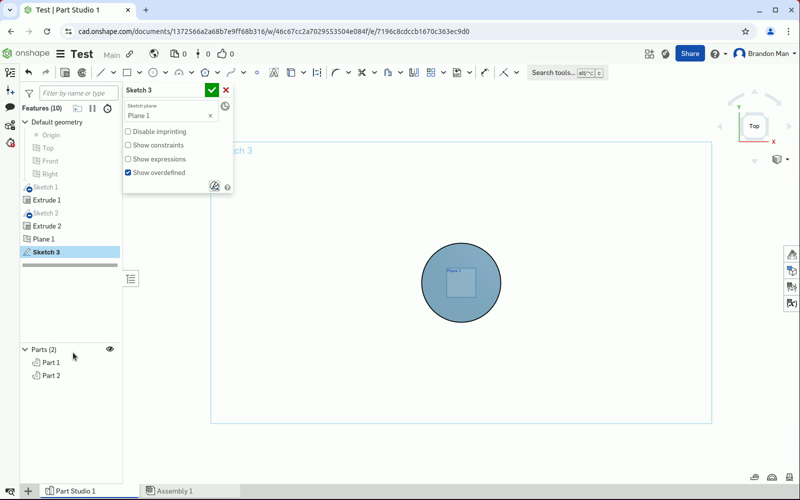
key(y)
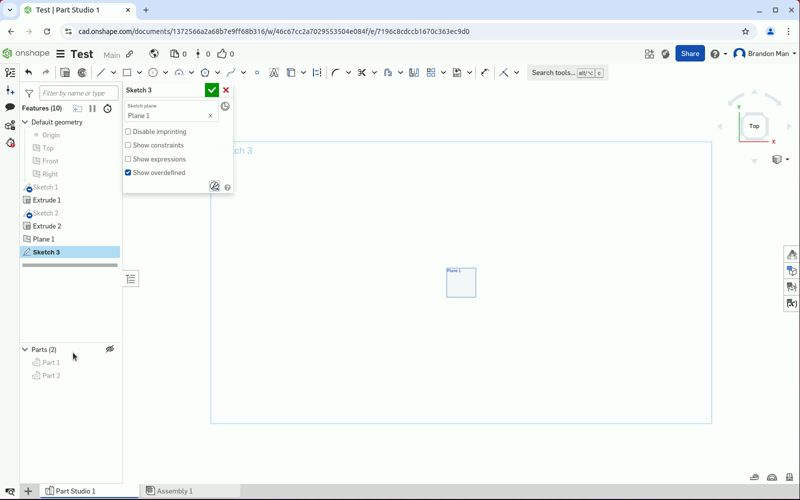
key(c)
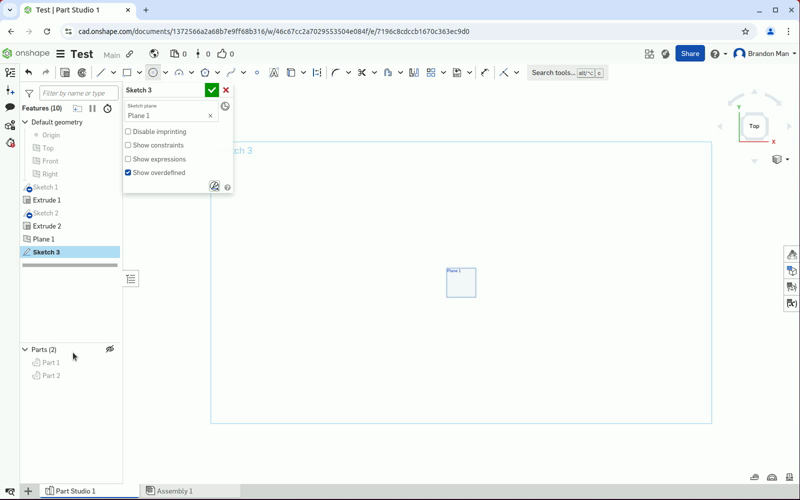
key_down(shift)
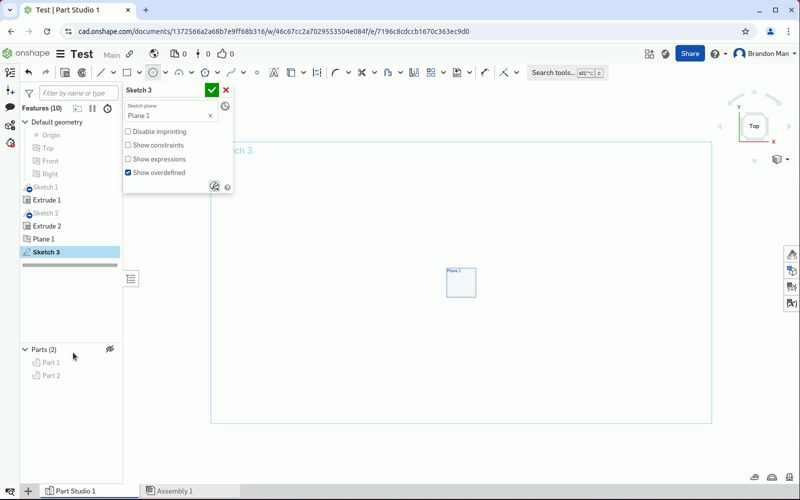
mouse_move(461, 282)
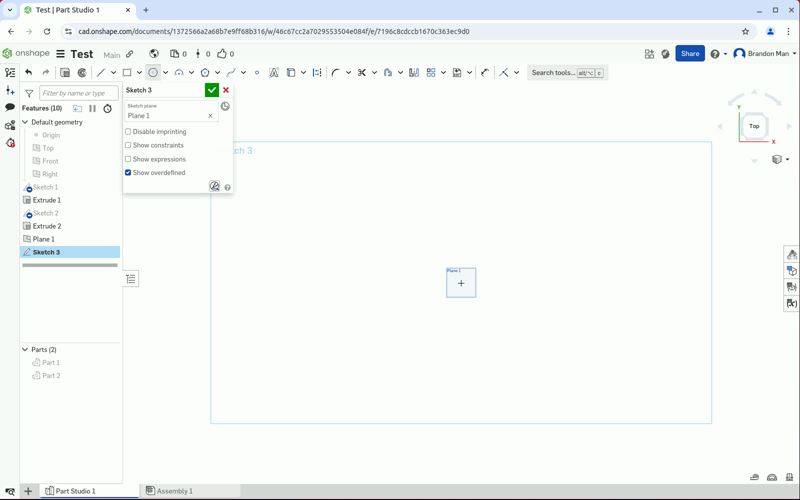
click(461, 282)
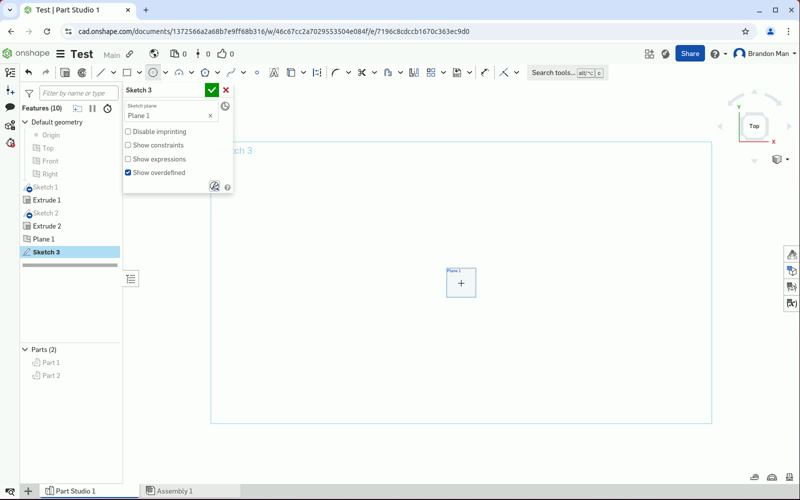
key_up(shift)
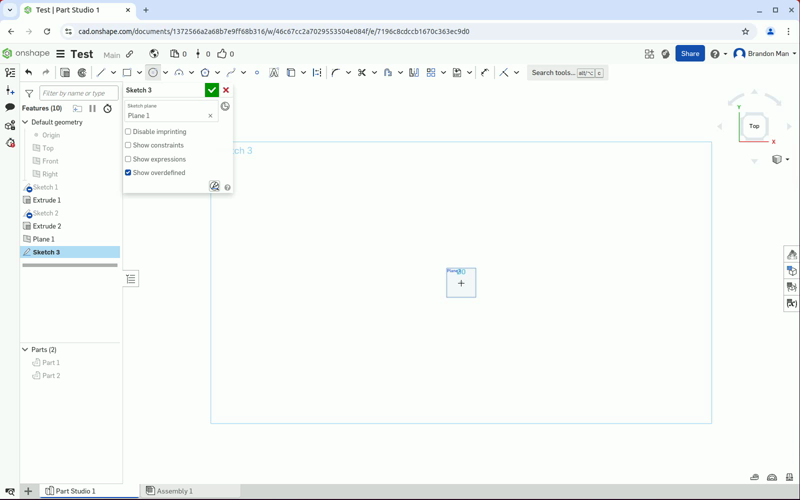
mouse_move(492, 282)
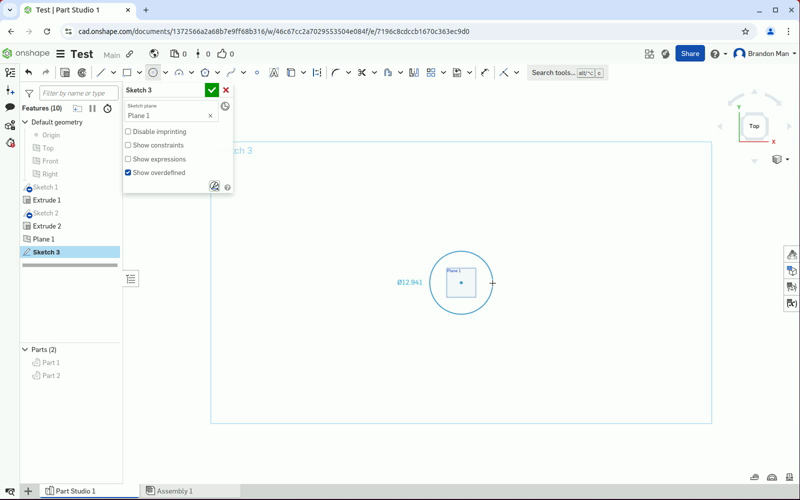
click(492, 282)
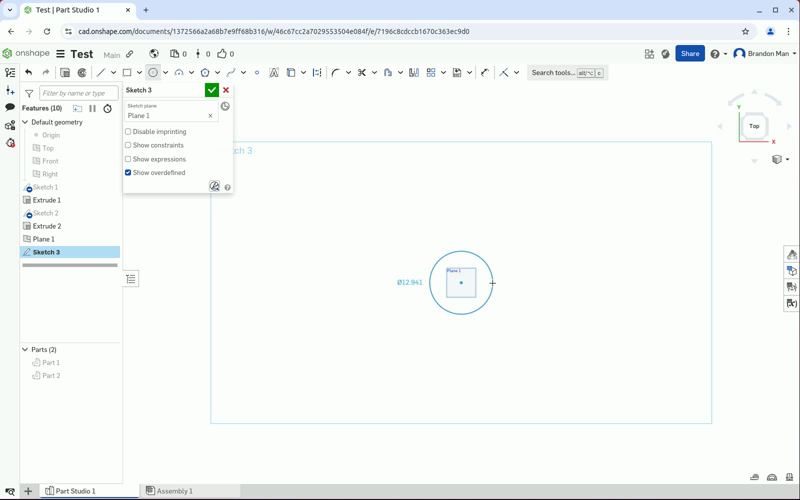
key(esc)
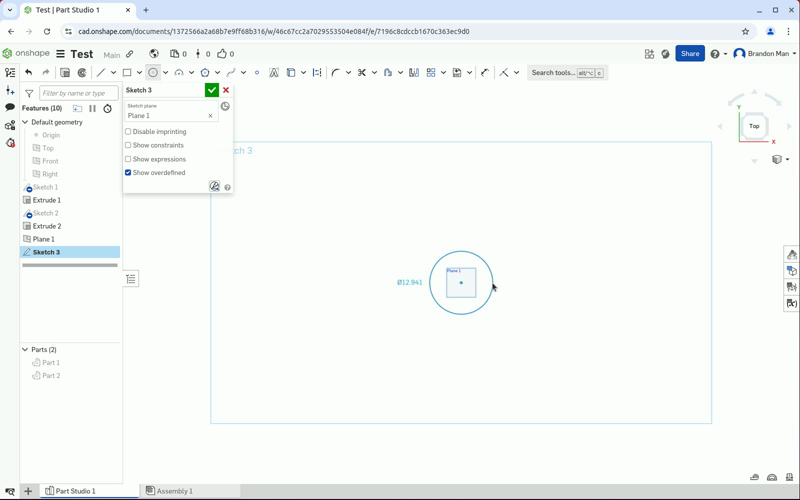
mouse_move(459, 300)
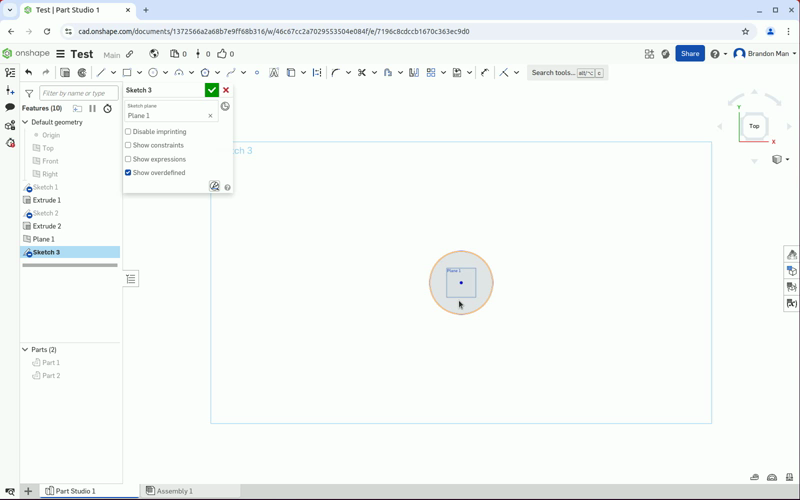
click(459, 300)
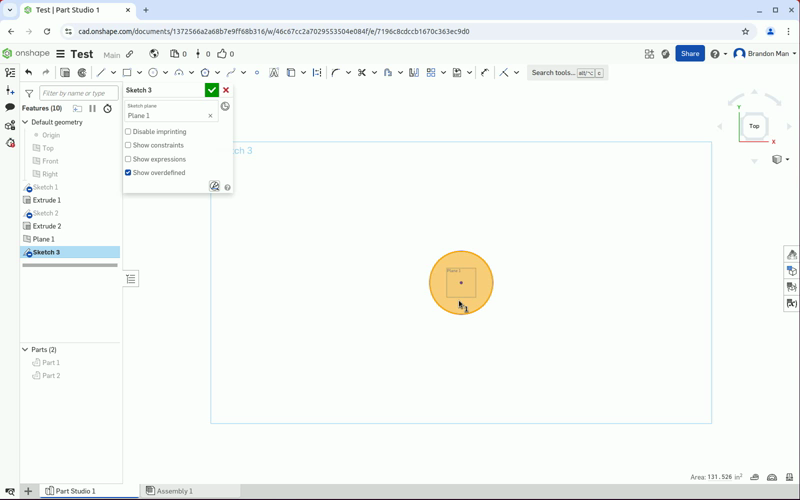
mouse_move(73, 352)
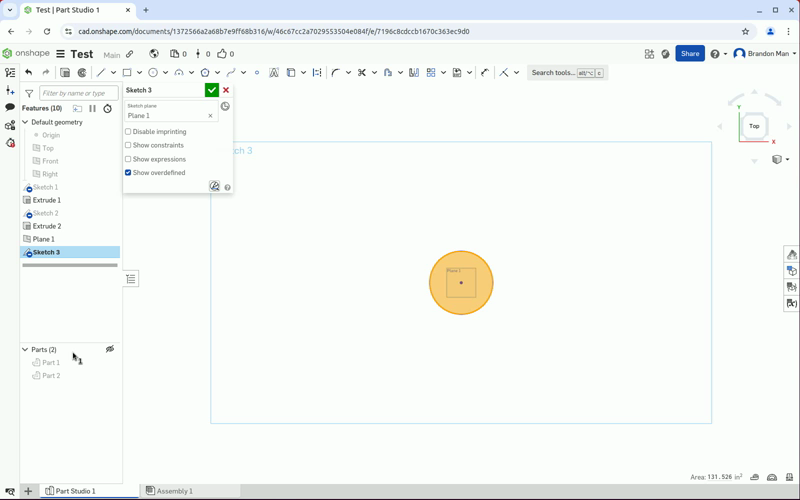
key(shift+y)
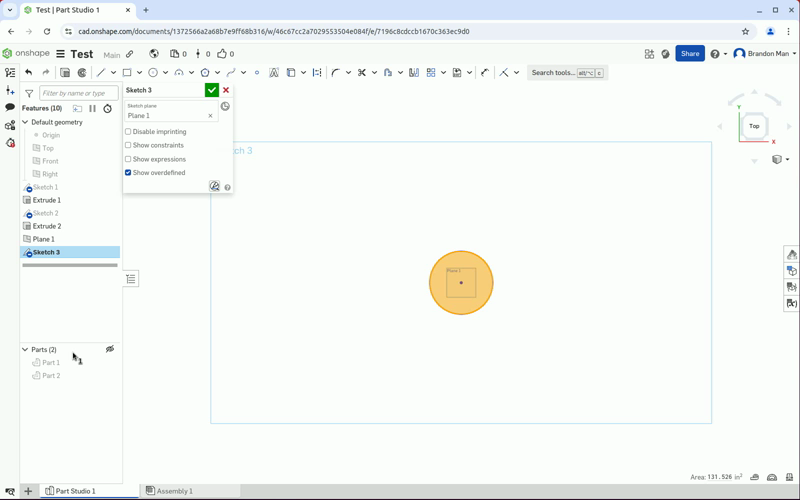
key(shift+e)
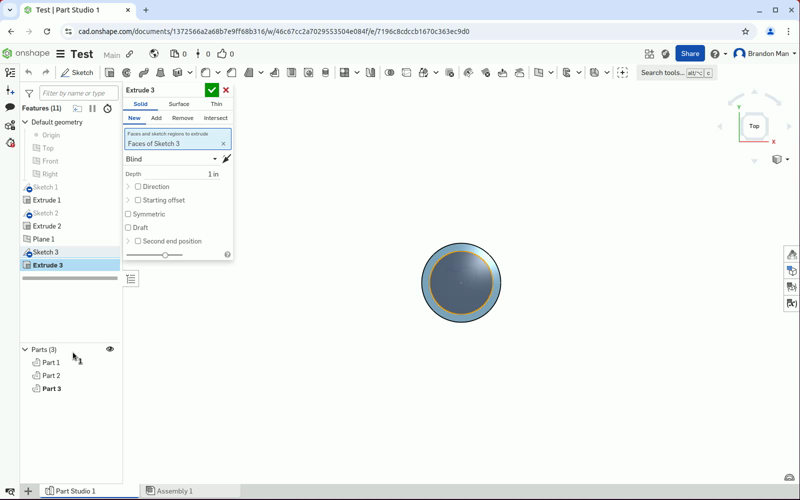
mouse_move(143, 106)
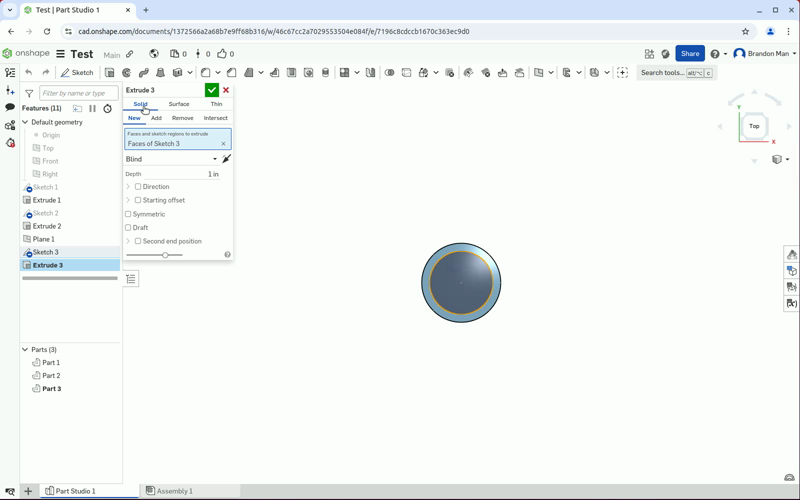
click(143, 106)
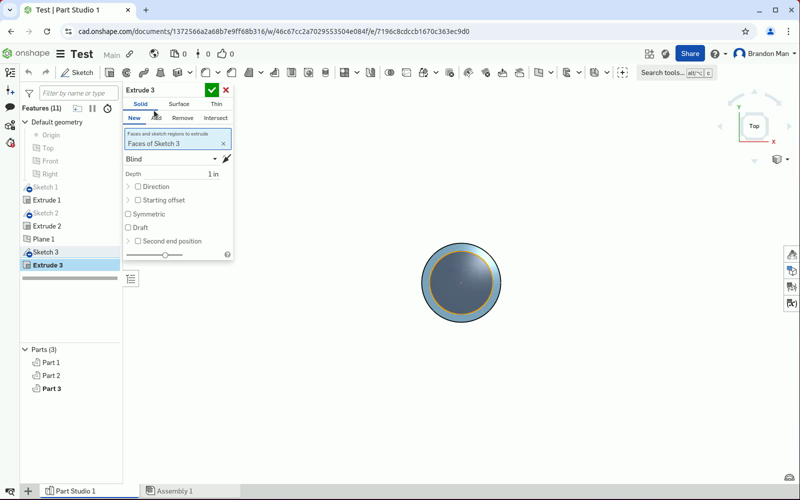
mouse_move(186, 120)
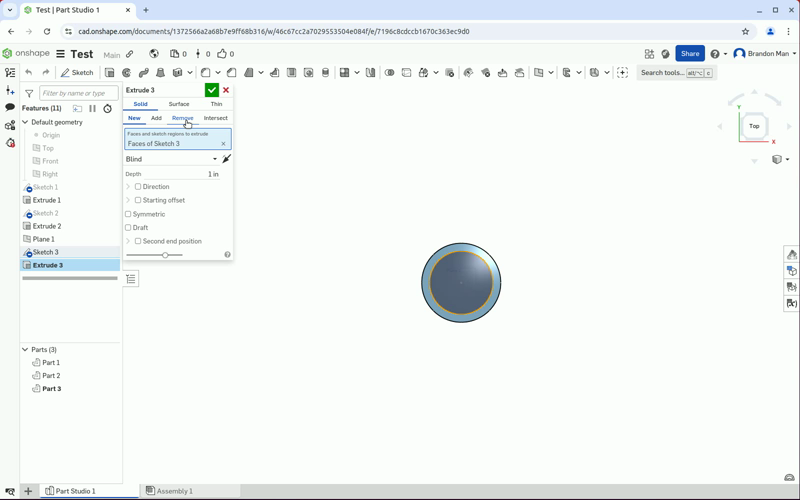
click(186, 120)
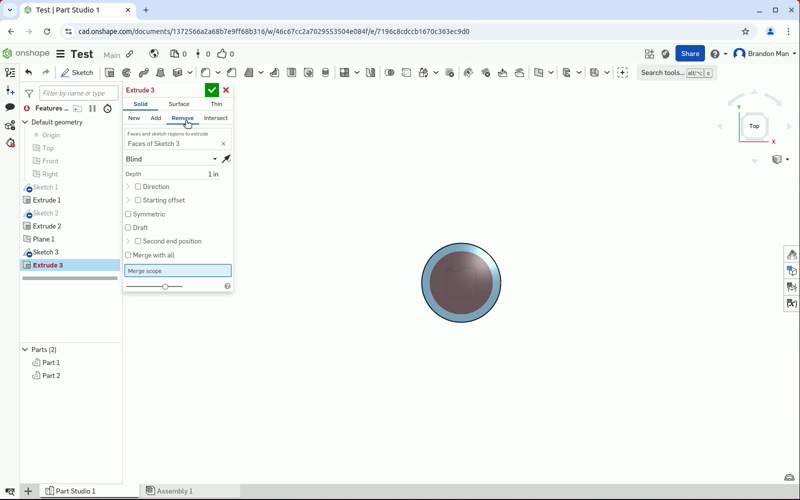
key(tab, 4)
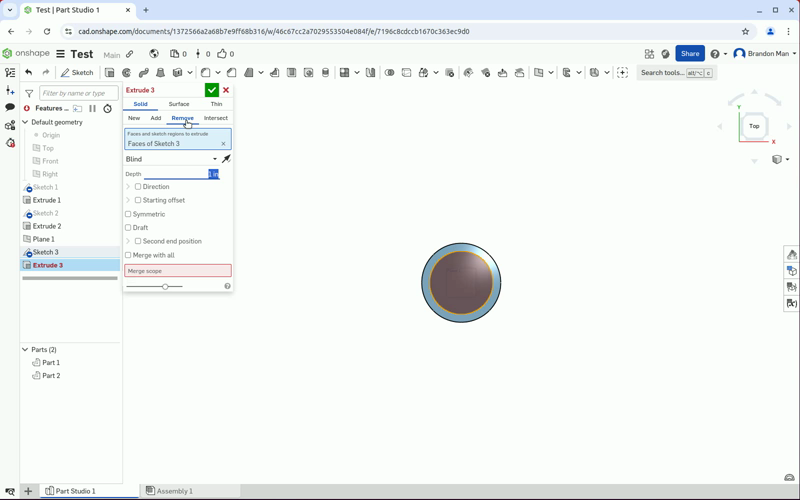
text(11.554)
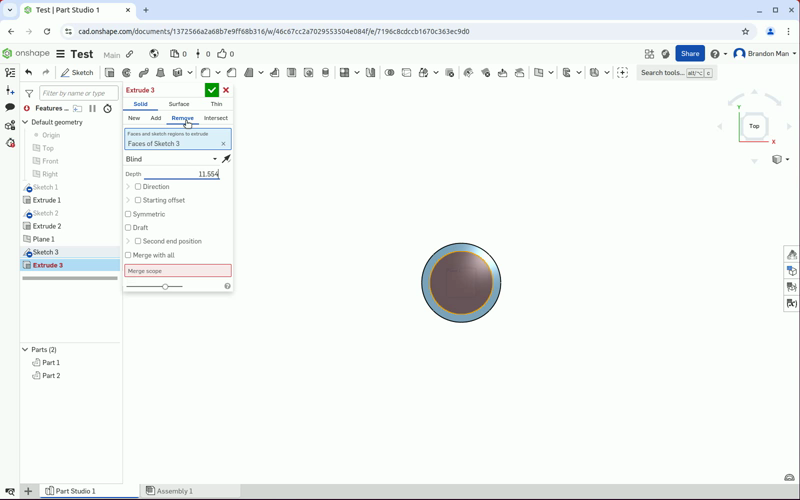
key(tab, 6)
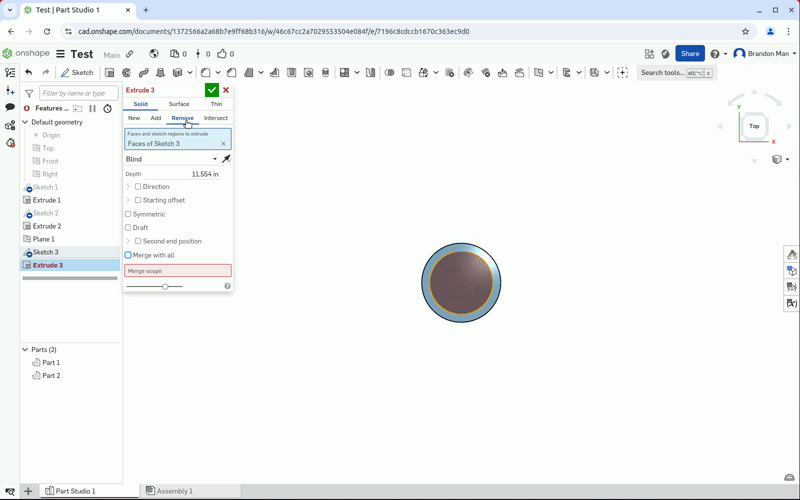
key(space)
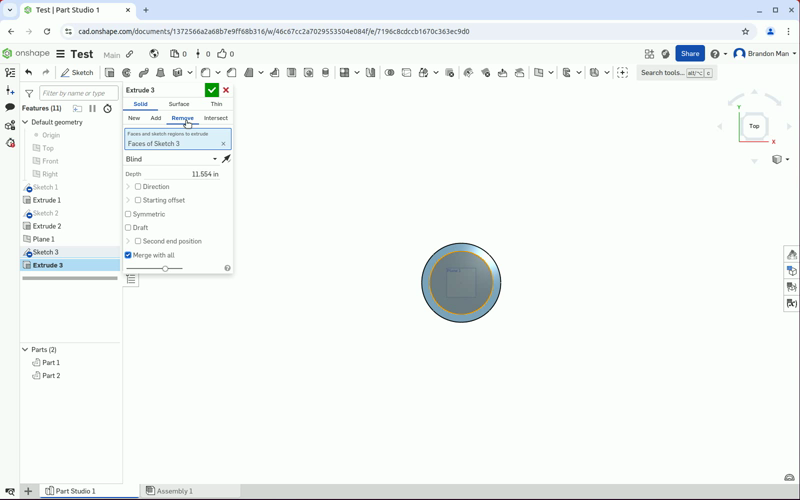
key(enter)
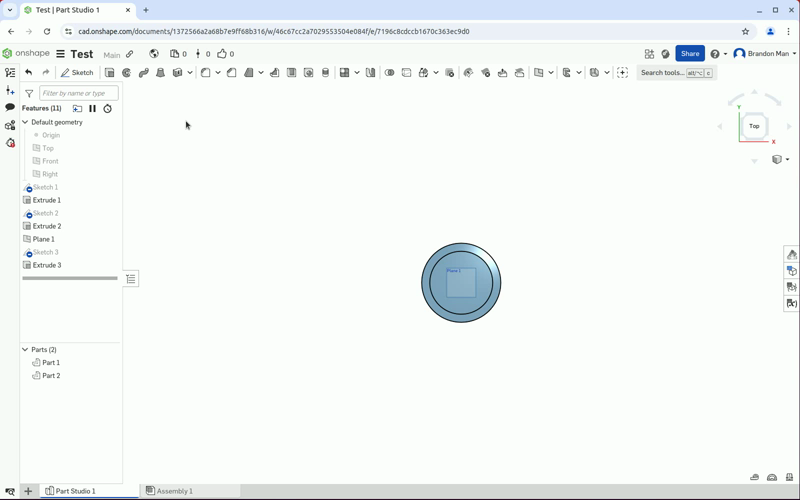
key(shift+h)
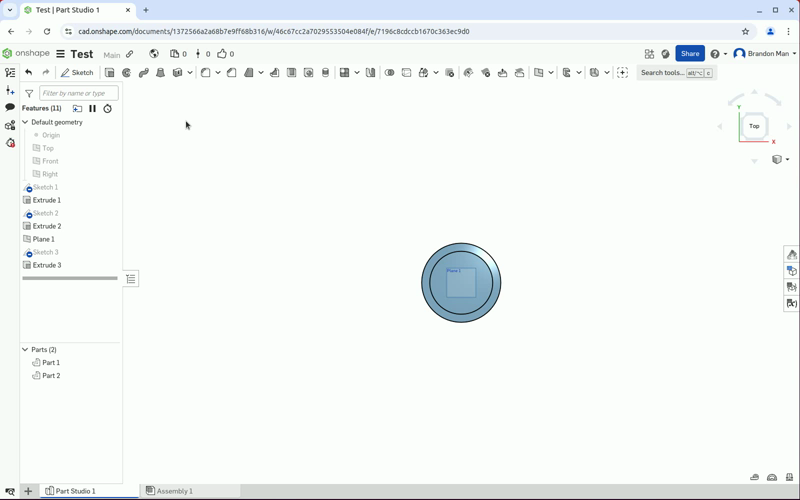
key(shift+h)
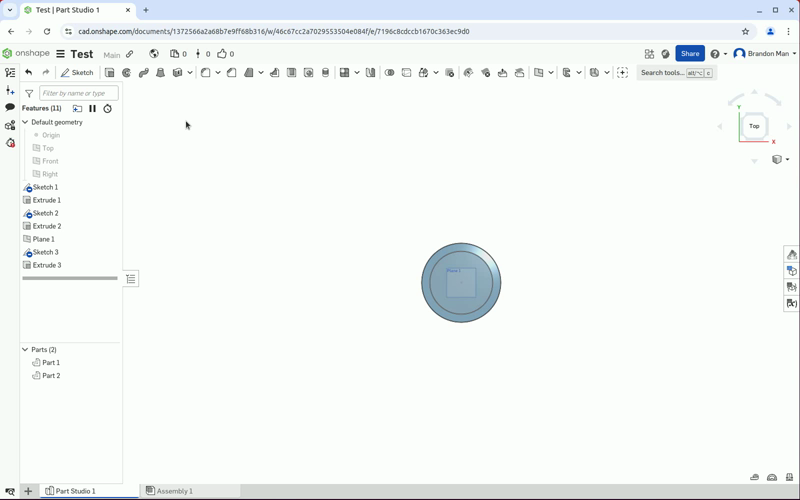
key(shift+7)
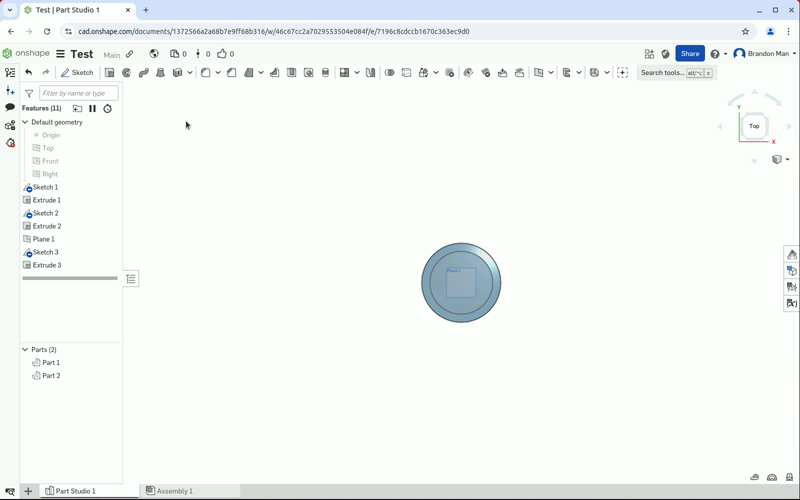
key(up, 3)
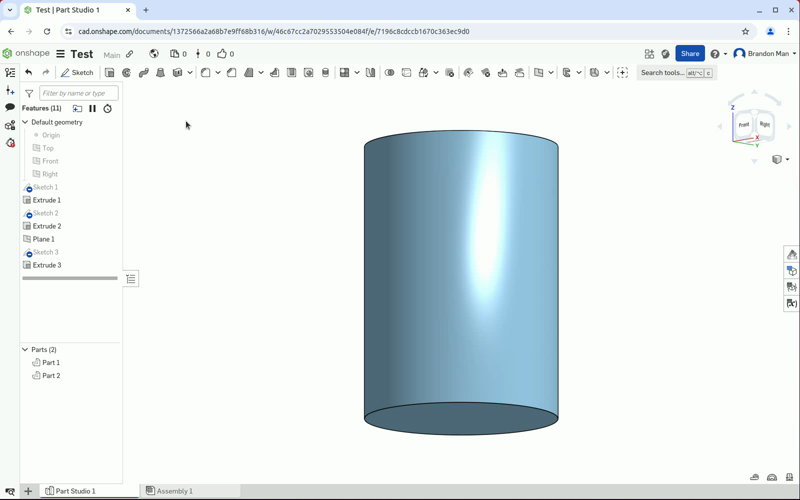
key(left, 3)
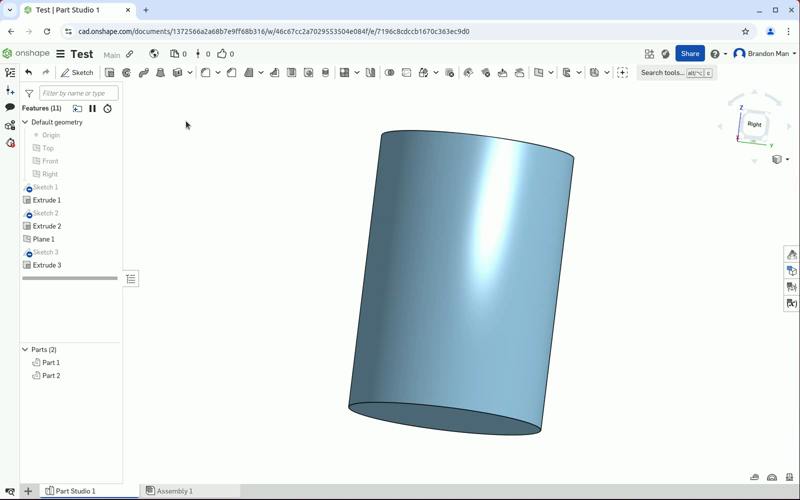
key(right, 3)
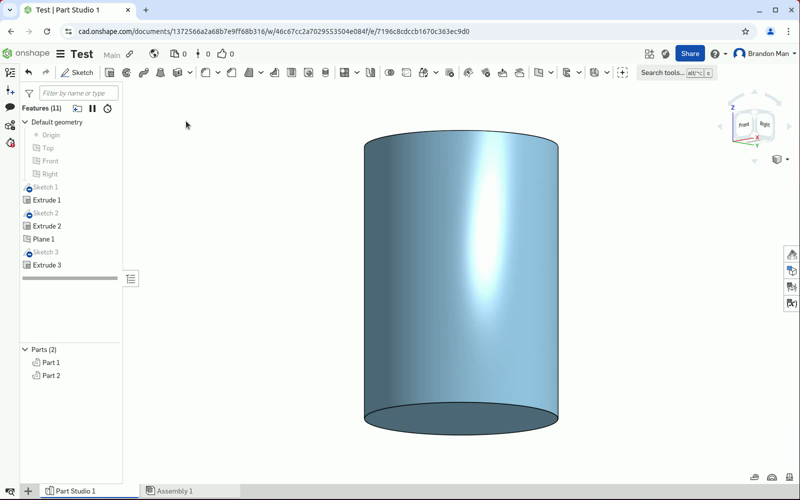
key(down, 3)
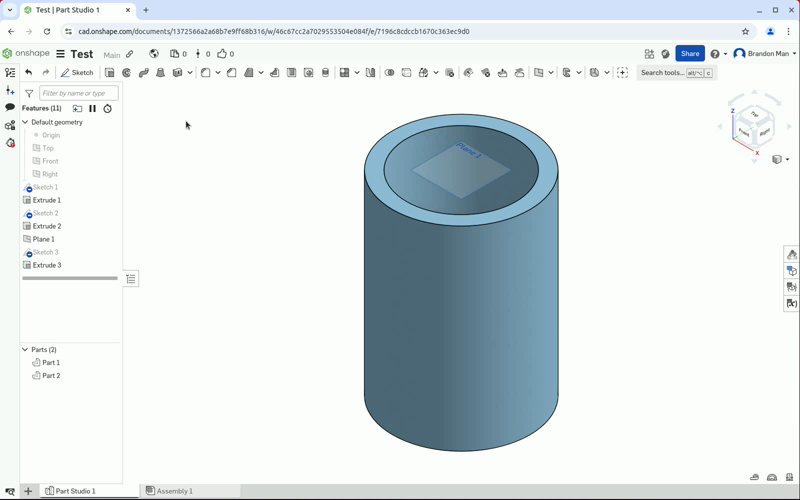
mouse_move(73, 189)
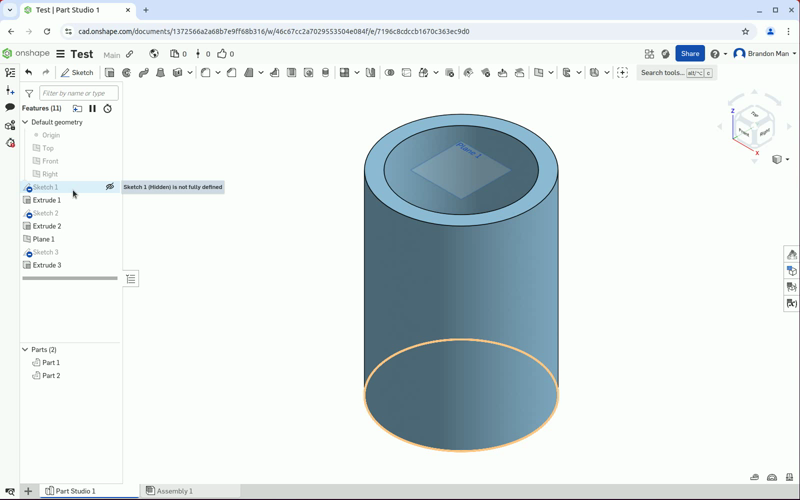
click(73, 189)